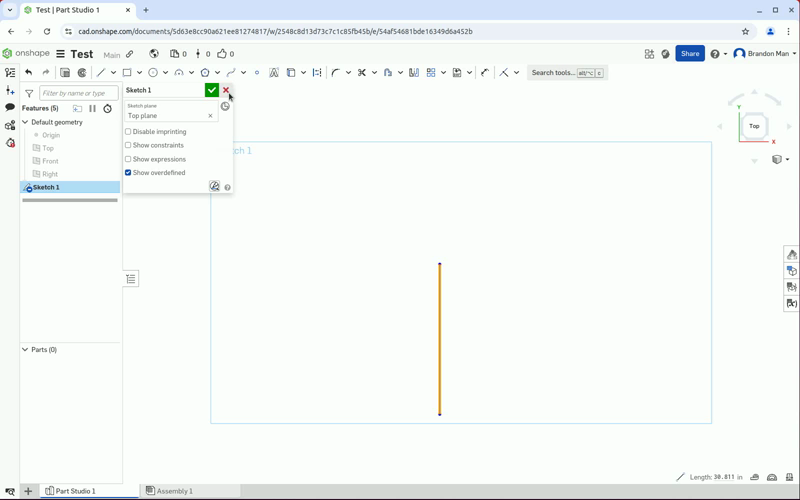
key(shift+h)
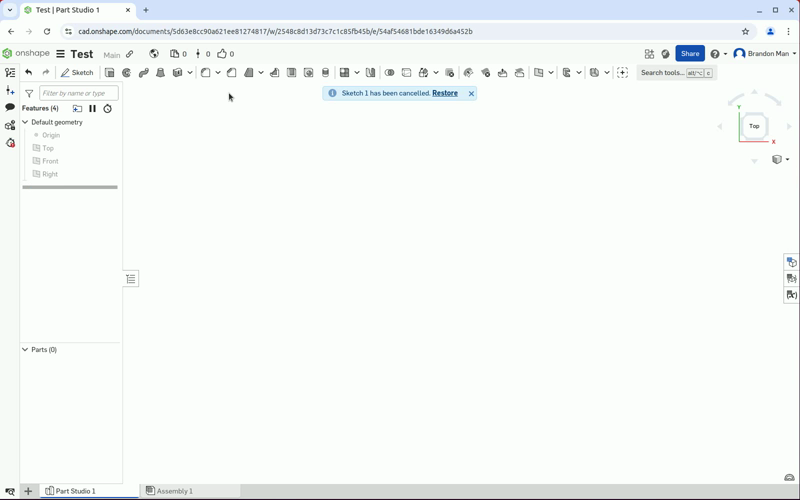
mouse_move(73, 352)
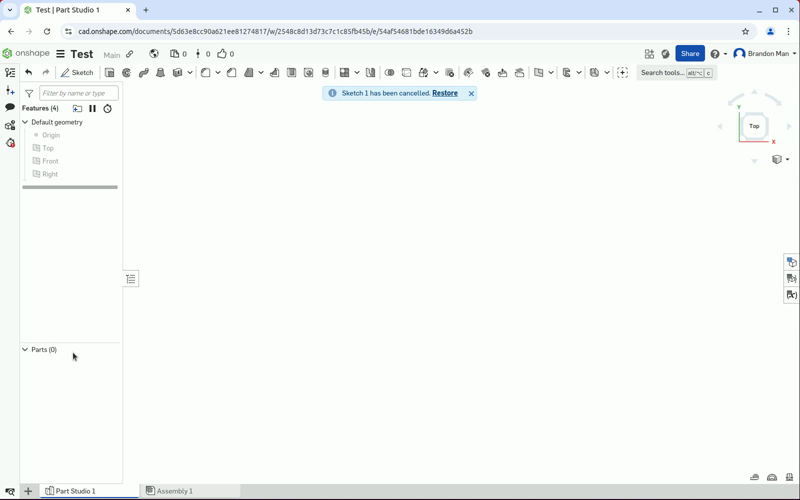
key(y)
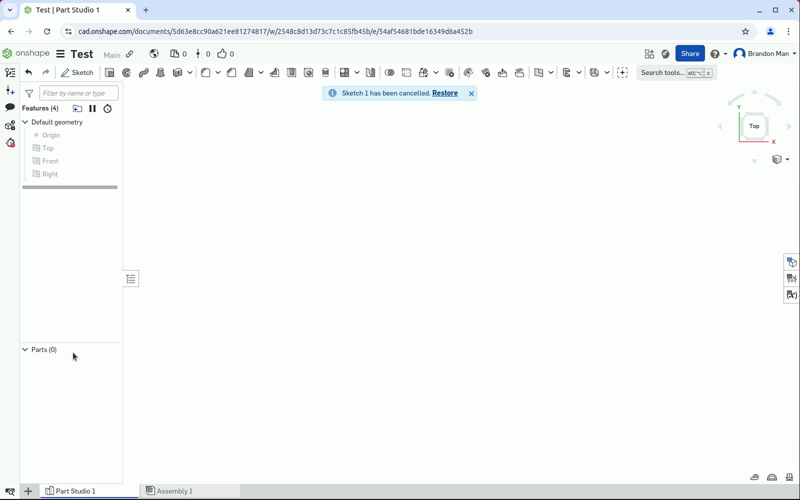
key(shift+p)
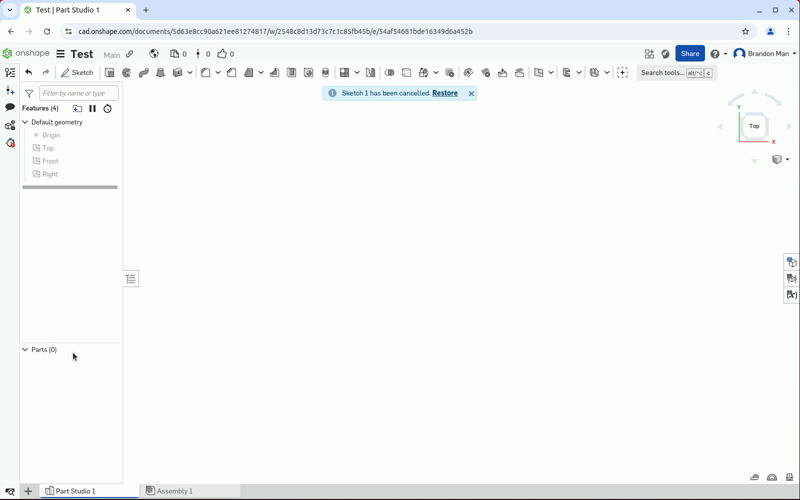
key(space)
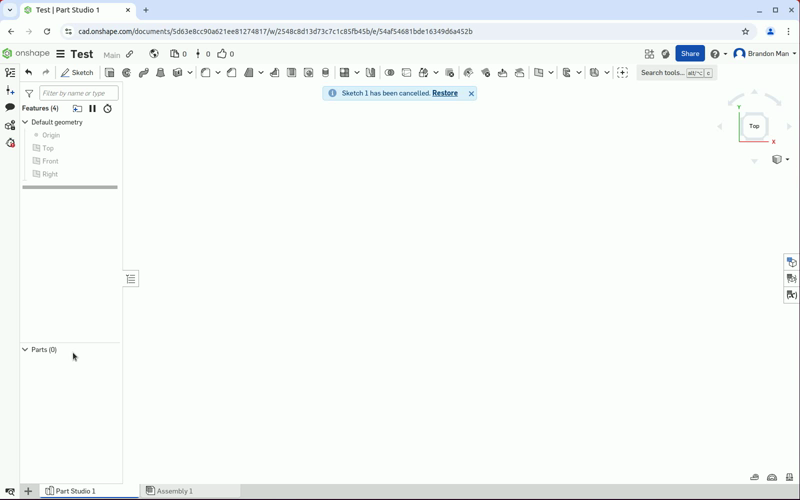
key_down(shift)
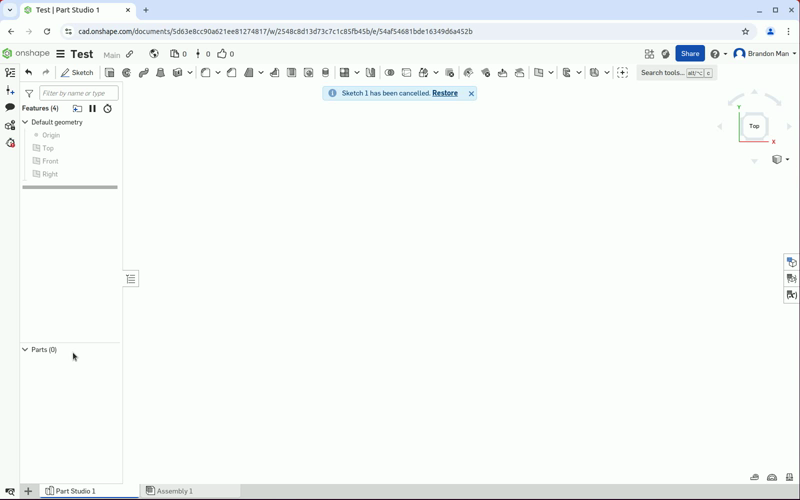
key(up)
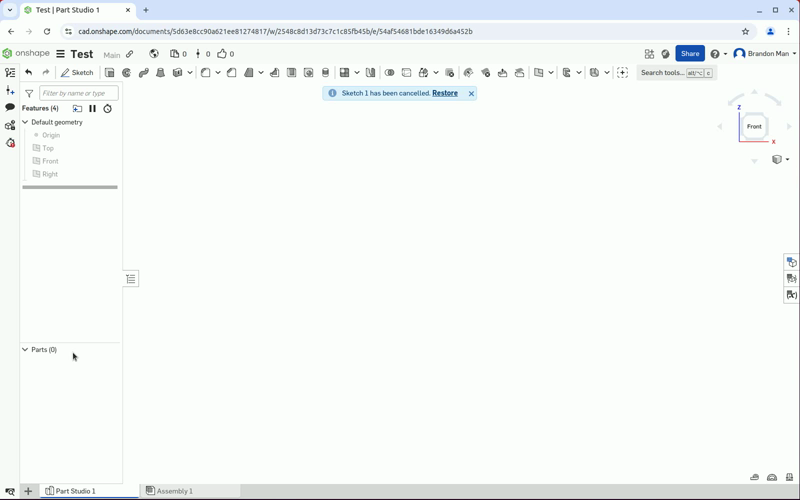
key_up(shift)
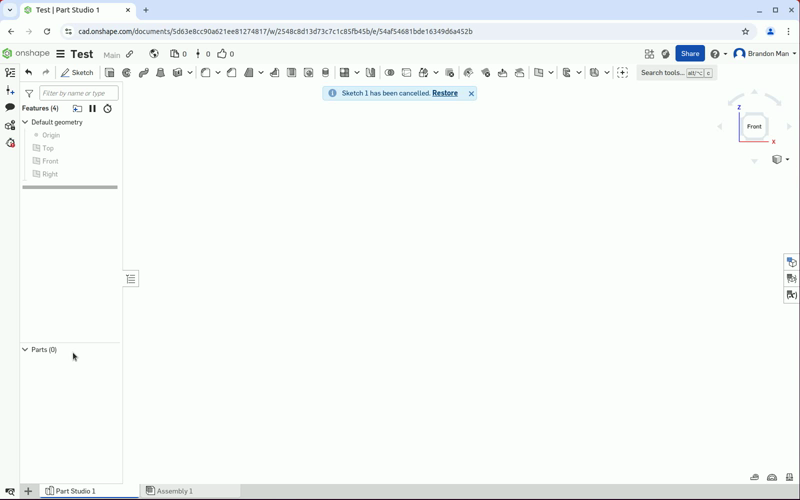
mouse_move(73, 352)
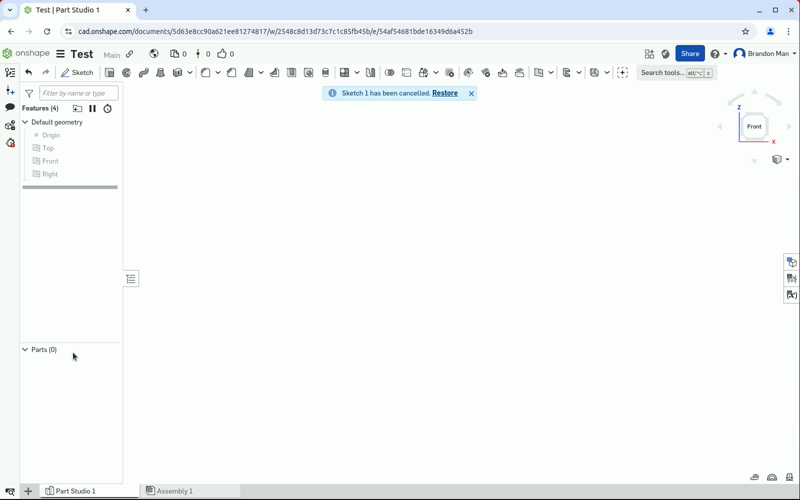
key(shift+y)
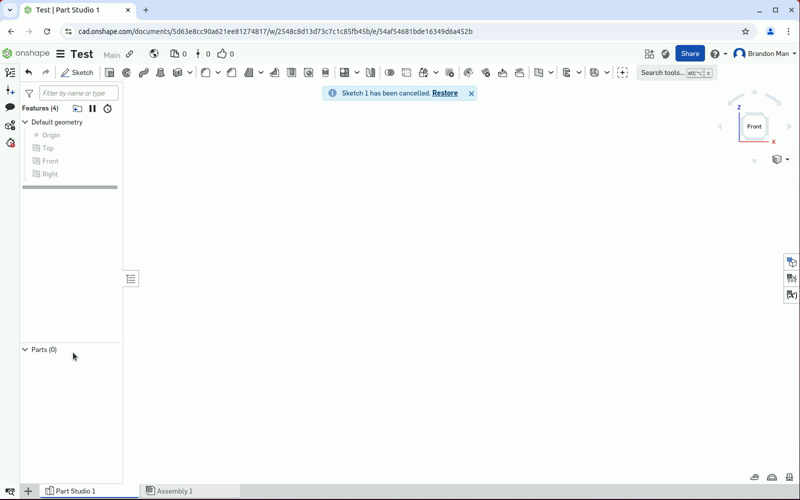
key(shift+s)
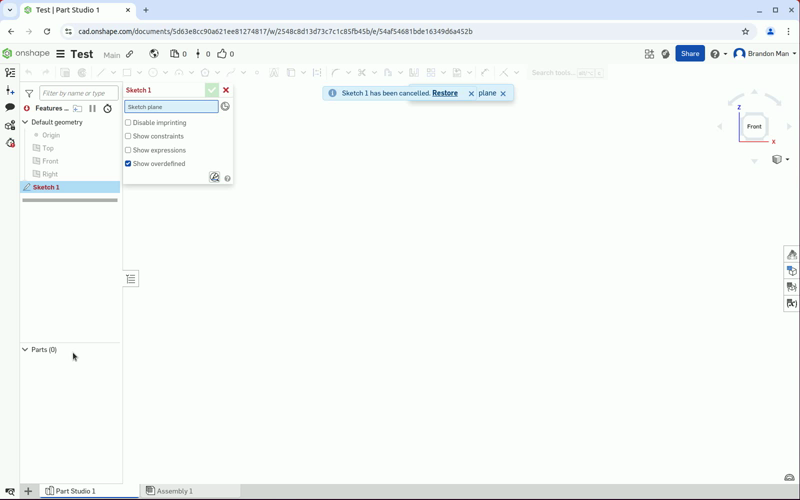
mouse_move(73, 163)
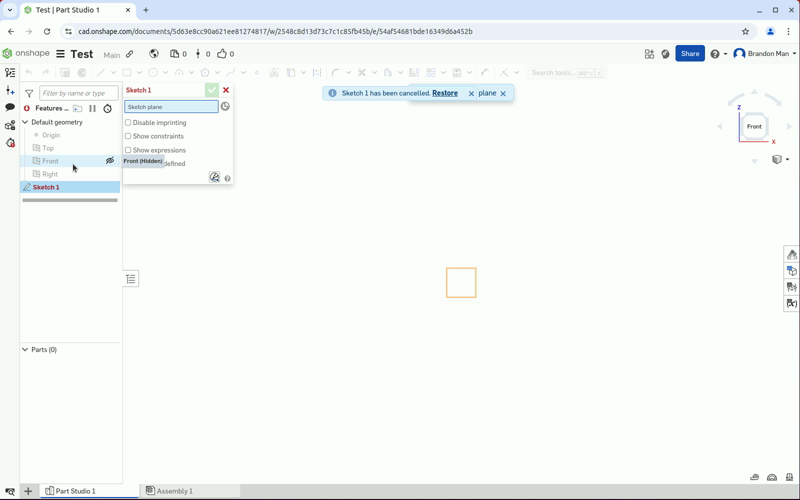
click(73, 163)
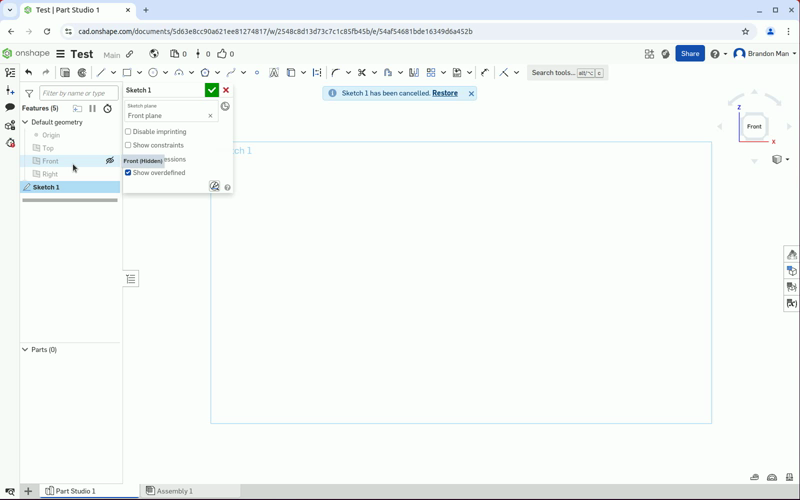
mouse_move(73, 352)
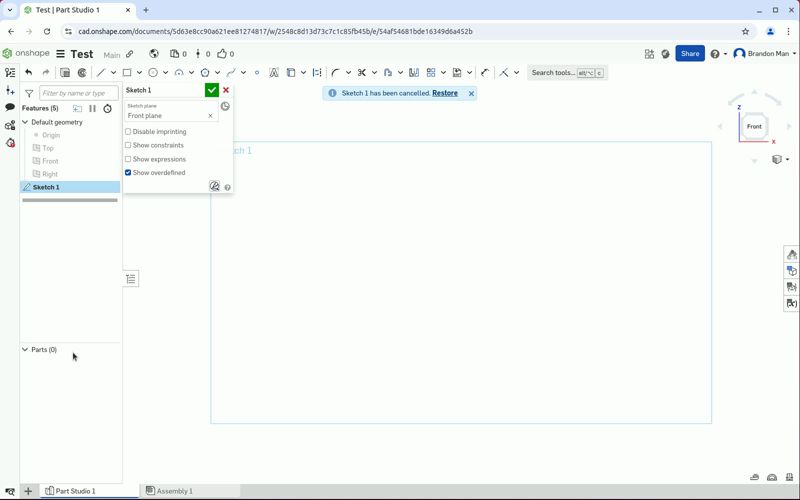
key(y)
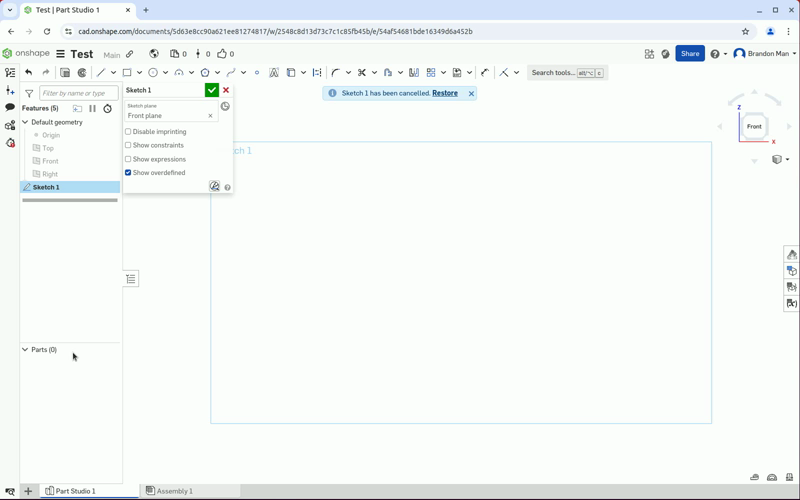
key(l)
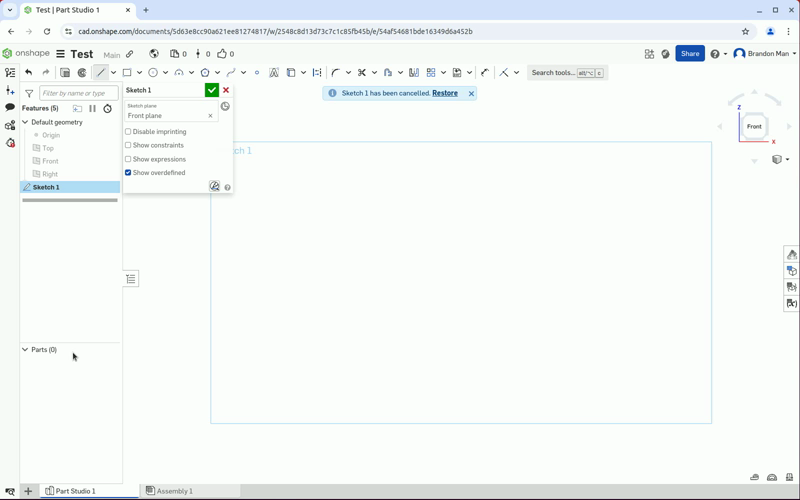
key_down(shift)
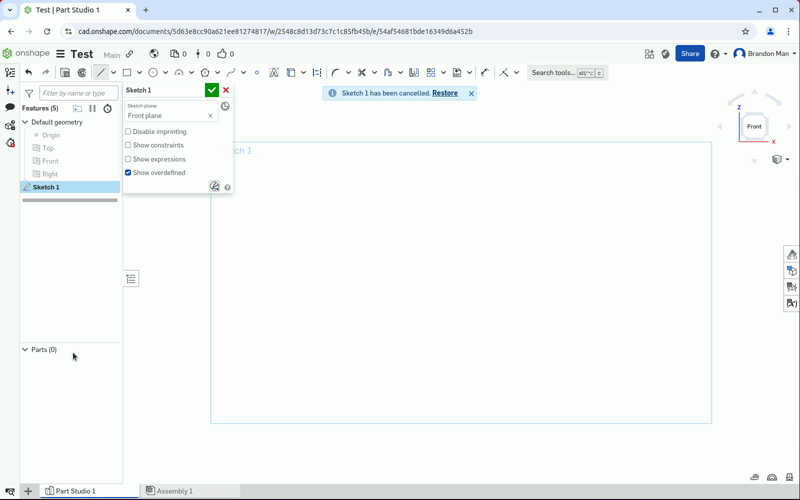
mouse_move(377, 343)
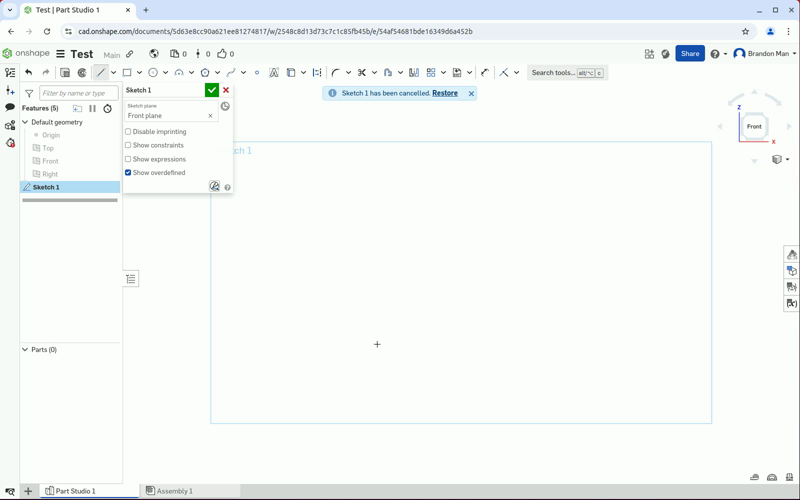
click(377, 343)
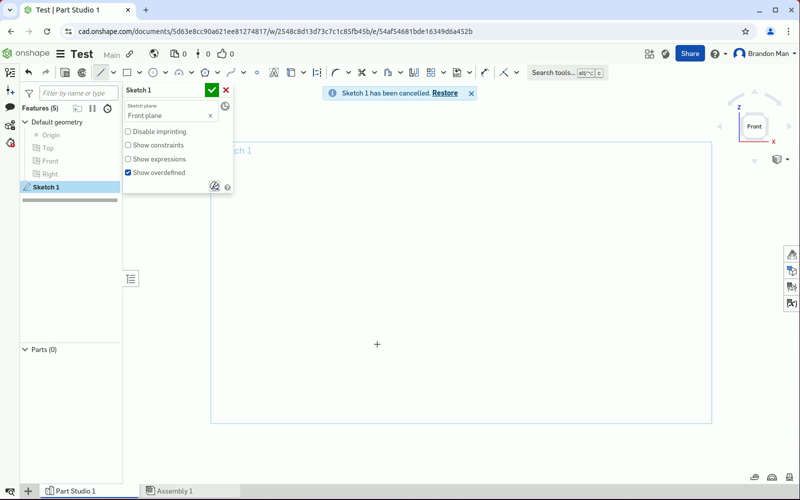
key_up(shift)
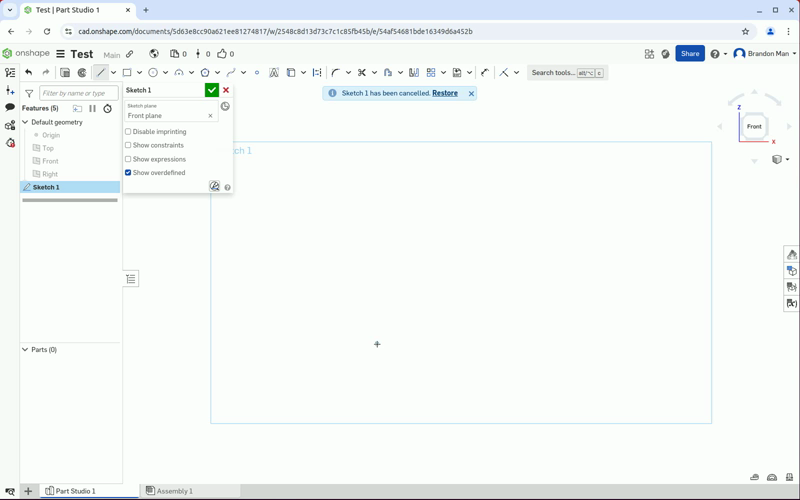
key_down(shift)
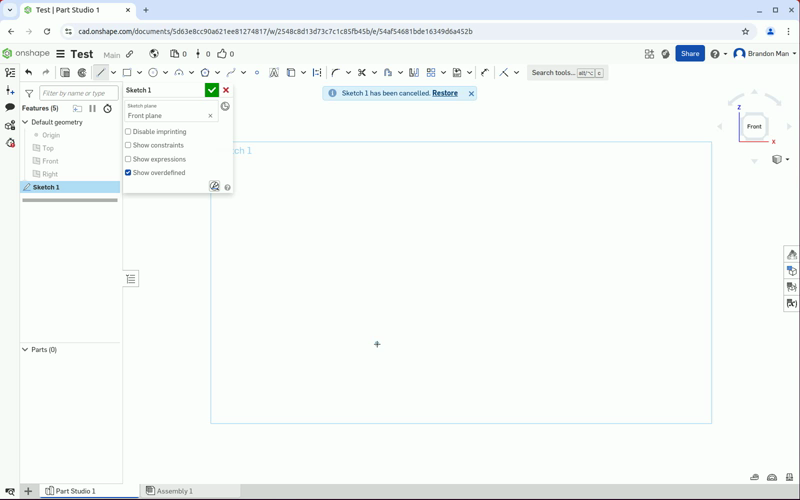
mouse_move(466, 343)
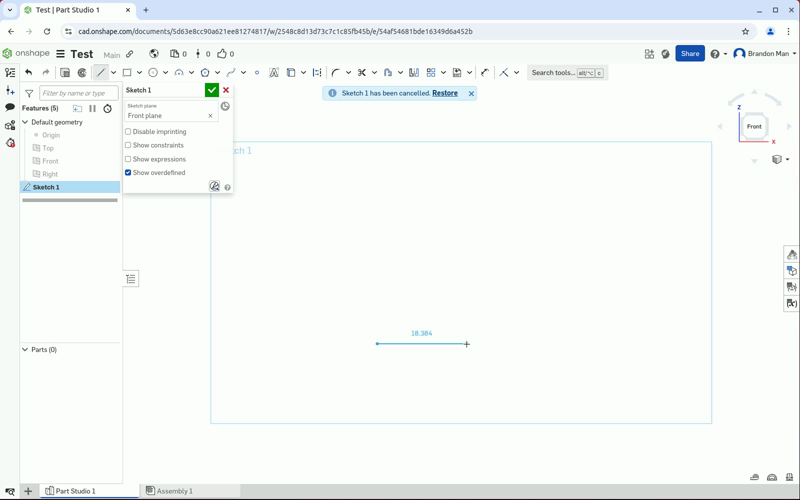
click(466, 343)
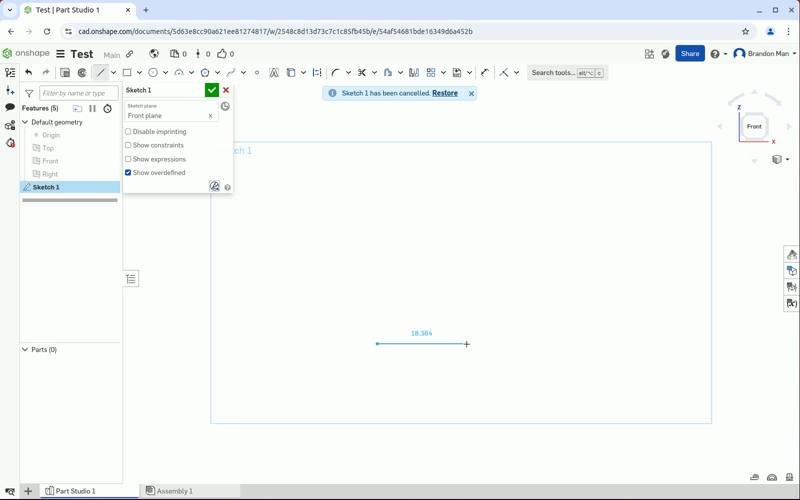
key_up(shift)
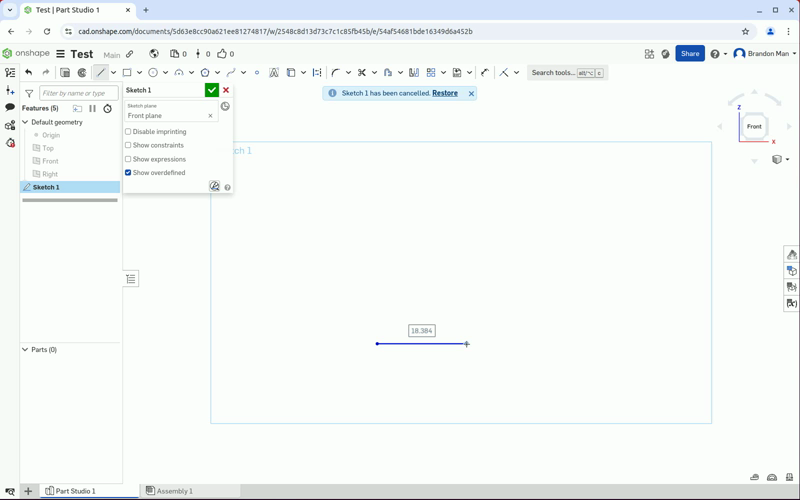
key_down(shift)
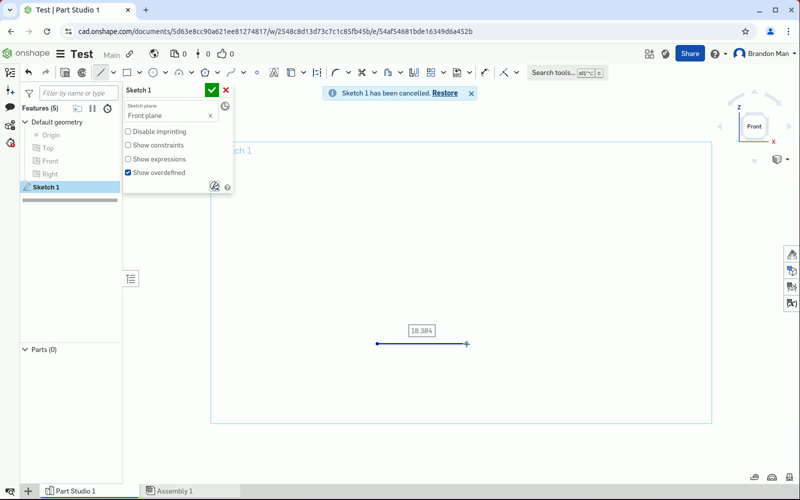
mouse_move(466, 282)
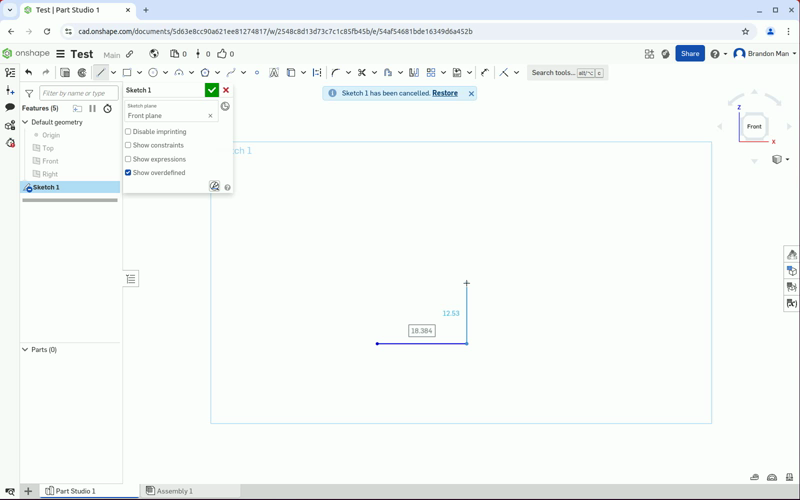
click(466, 282)
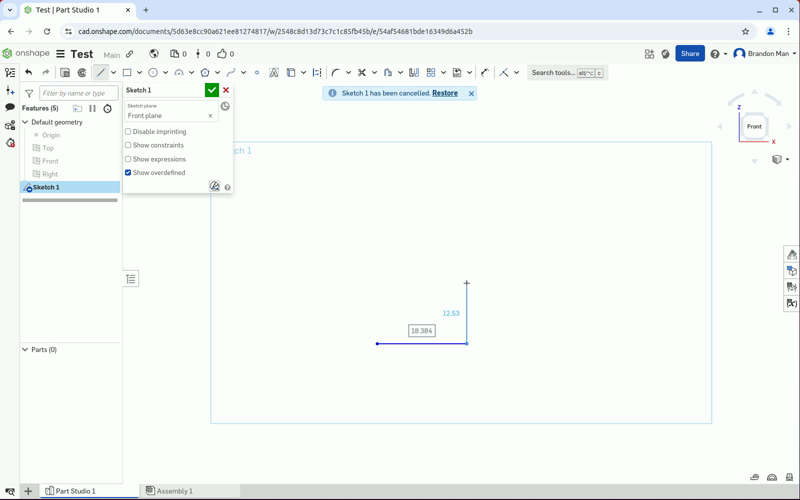
key_up(shift)
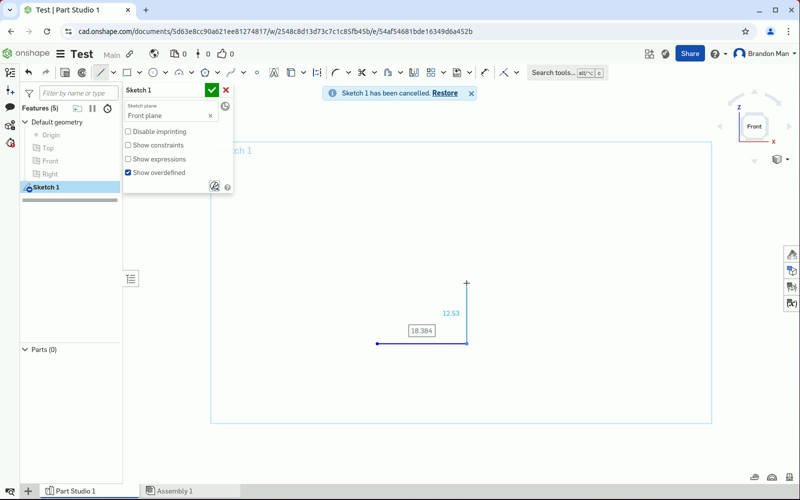
key_down(shift)
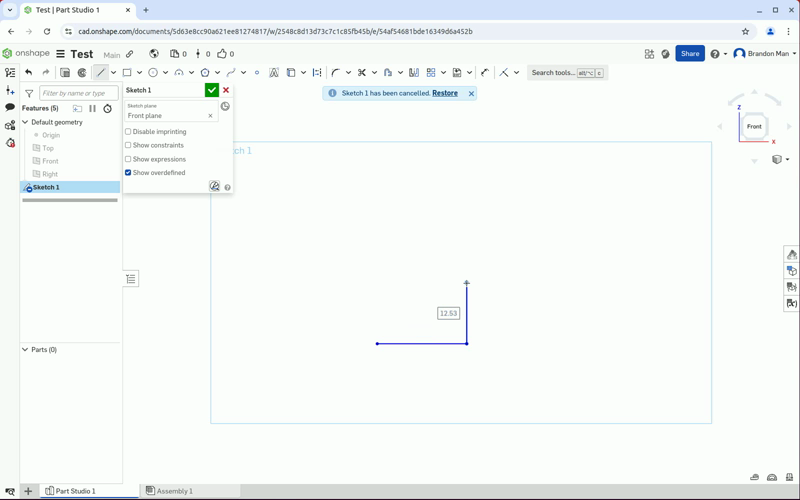
mouse_move(496, 282)
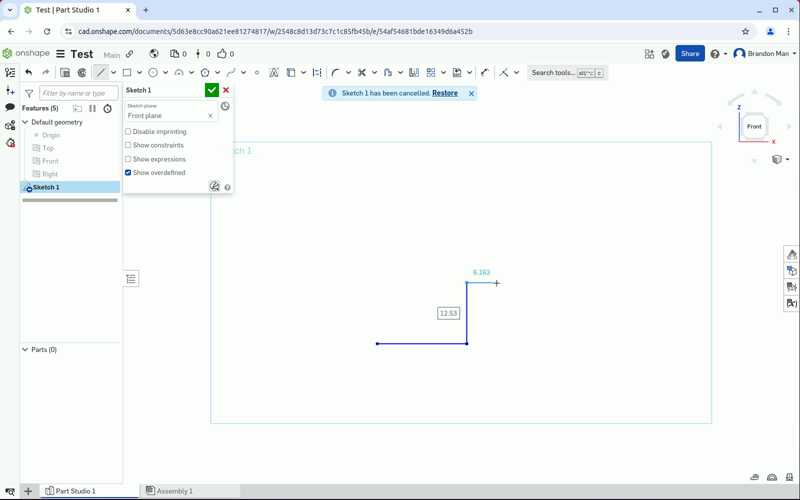
mouse_move(440, 282)
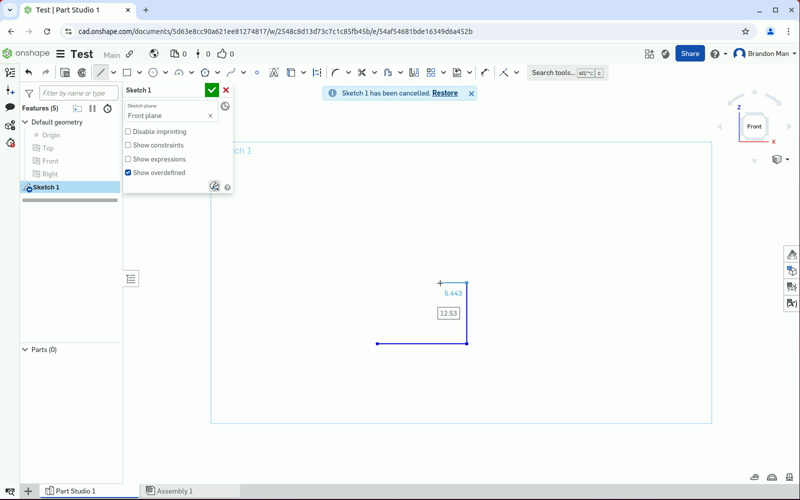
click(440, 282)
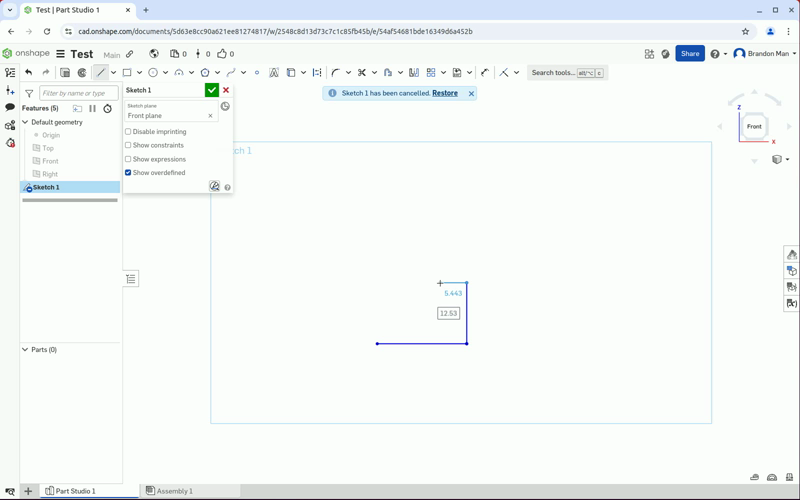
key_up(shift)
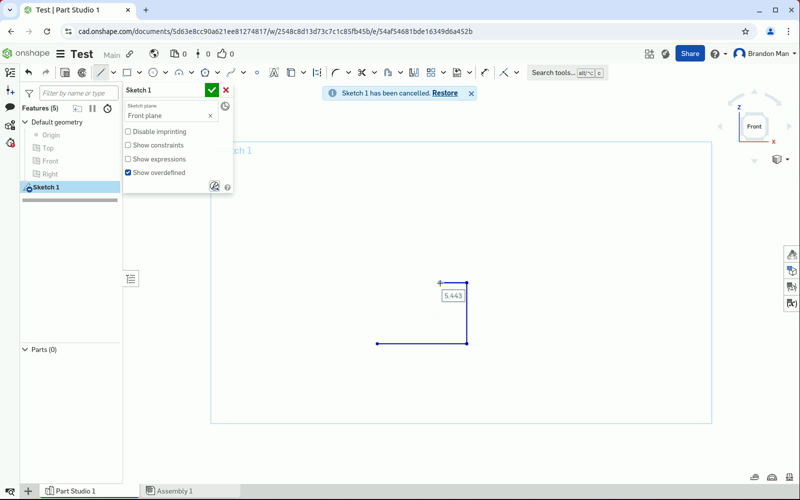
key_down(shift)
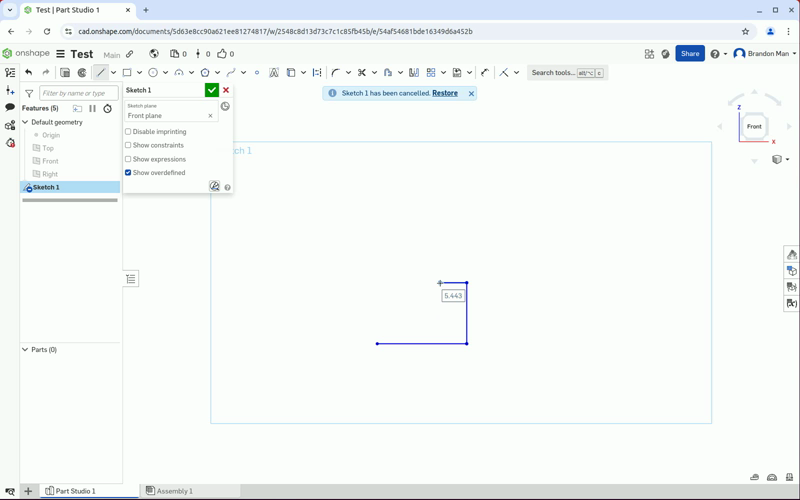
mouse_move(377, 325)
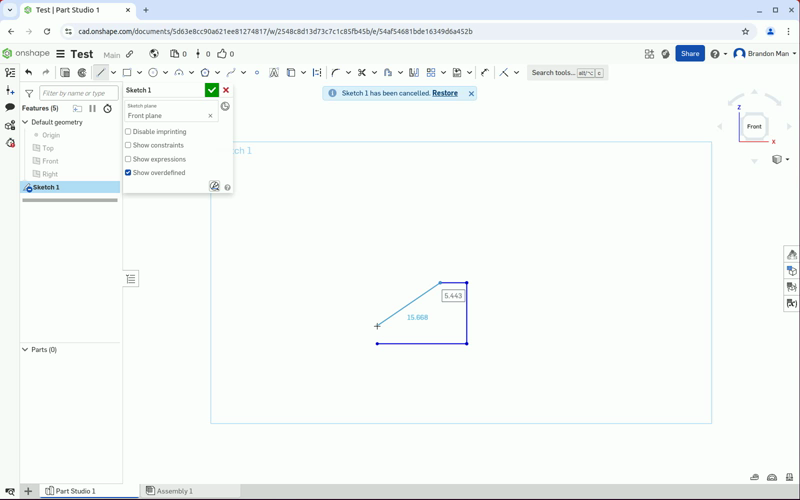
click(377, 325)
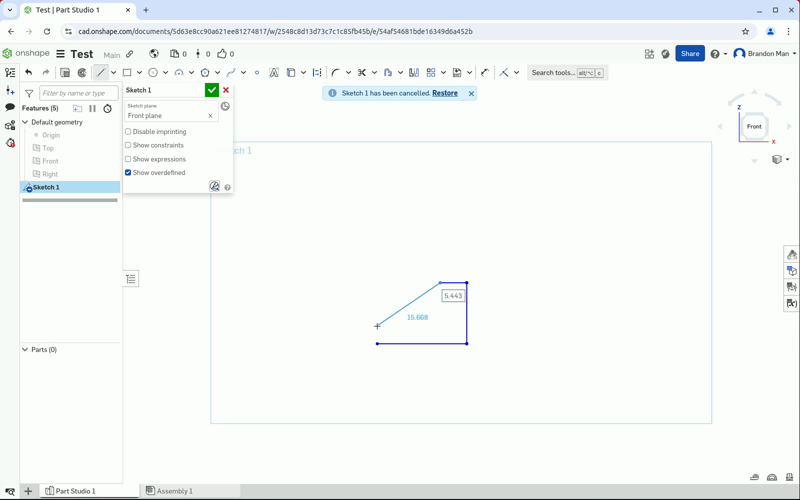
key_up(shift)
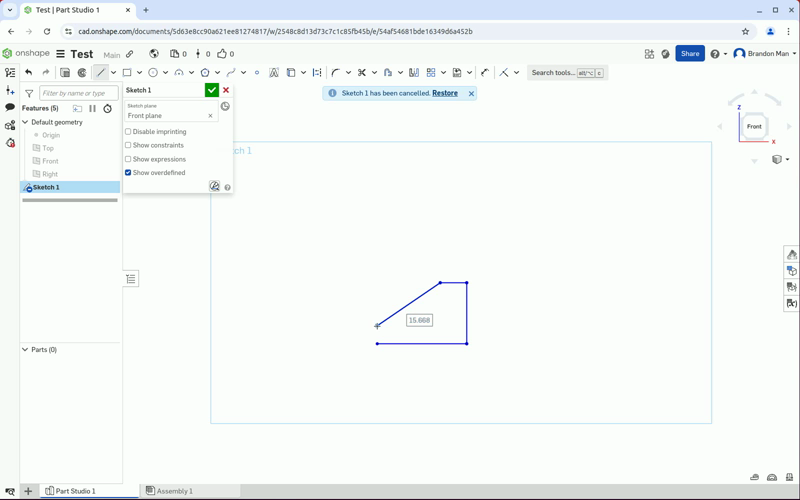
mouse_move(407, 325)
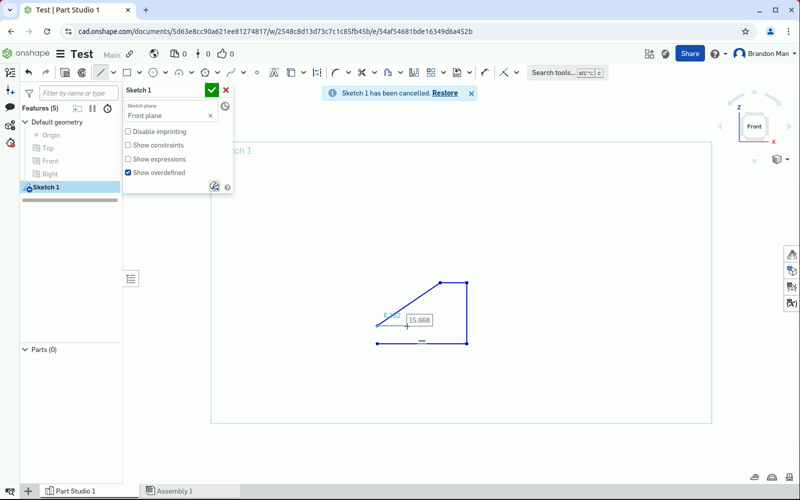
key_down(shift)
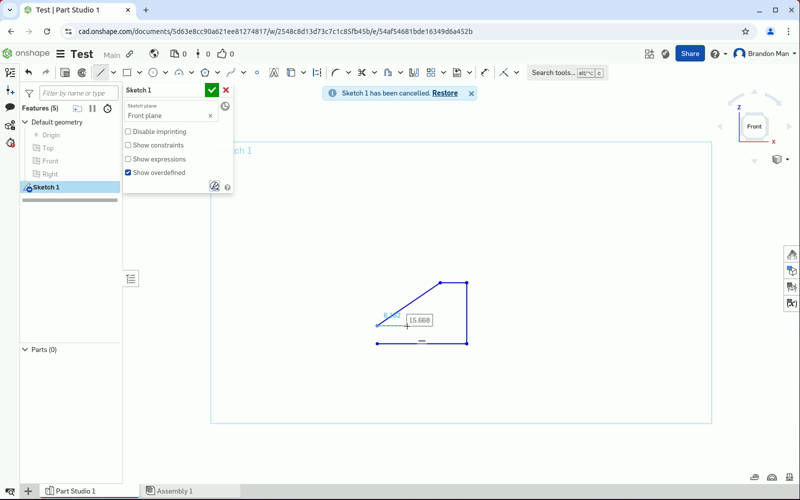
mouse_move(377, 343)
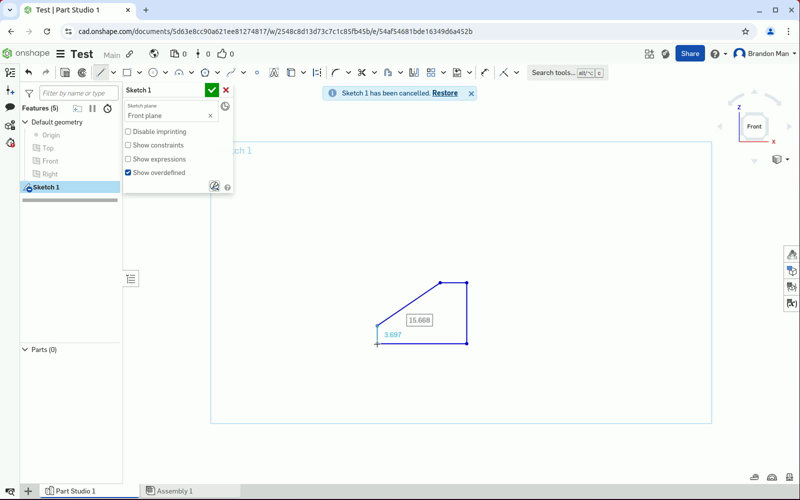
key_up(shift)
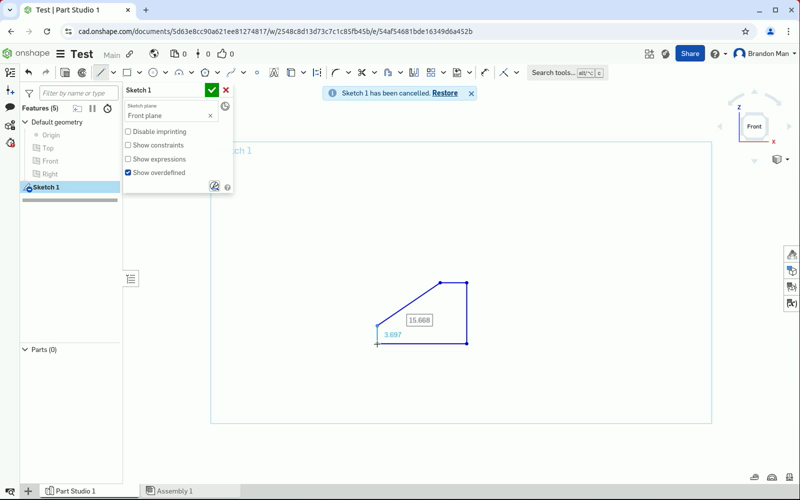
click(377, 343)
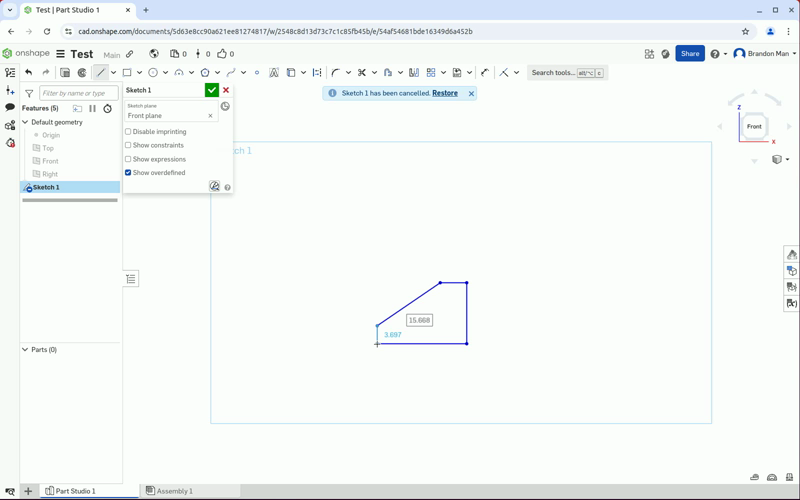
key(esc)
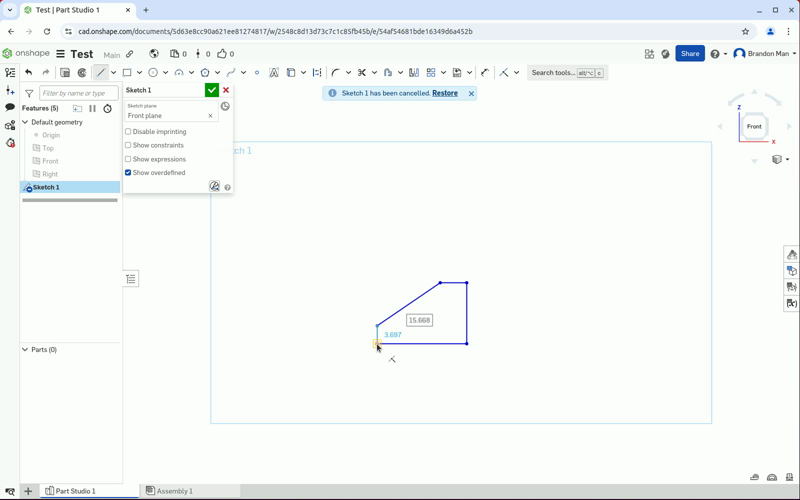
mouse_move(455, 290)
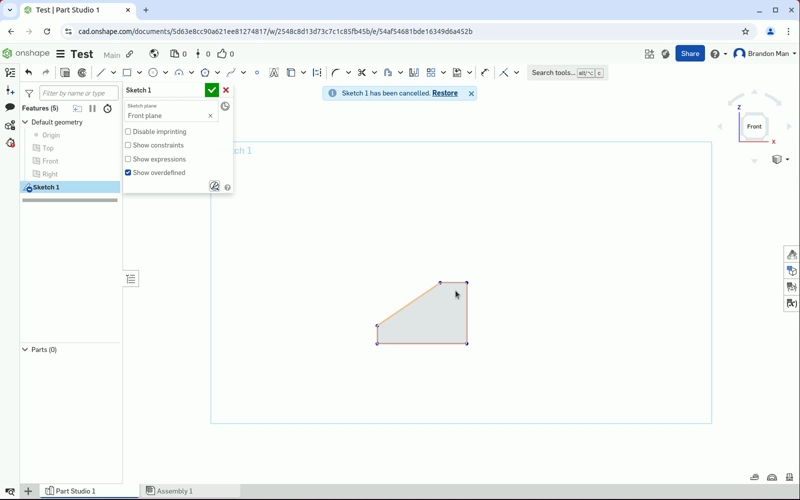
click(455, 290)
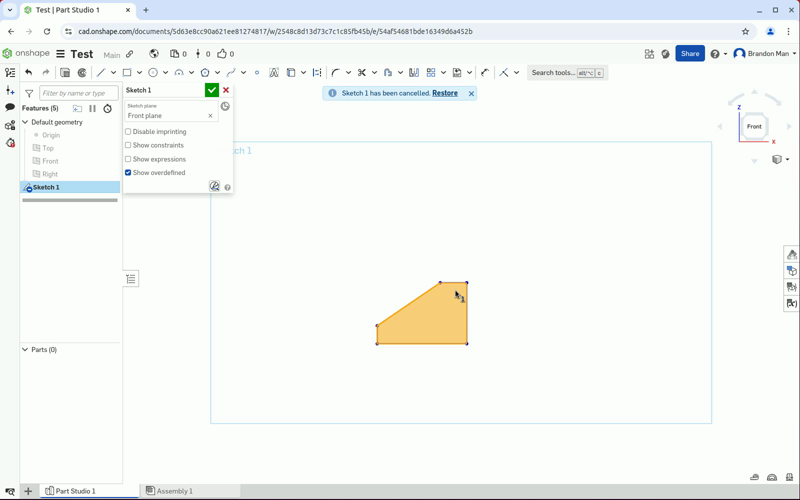
mouse_move(73, 352)
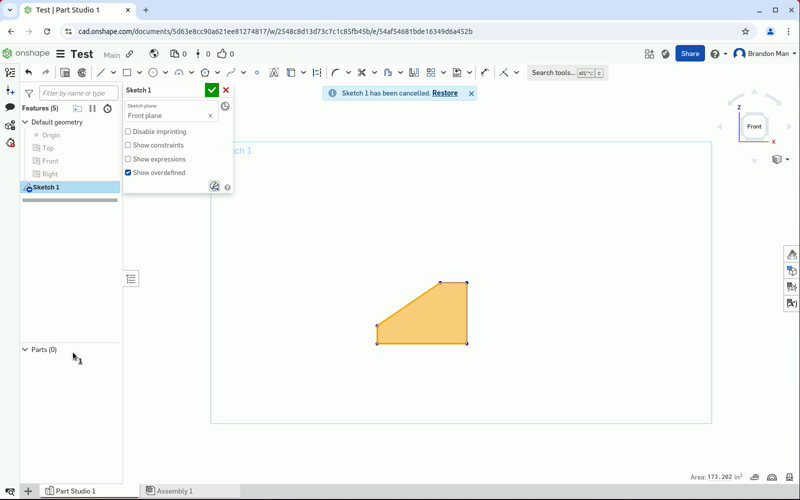
key(shift+y)
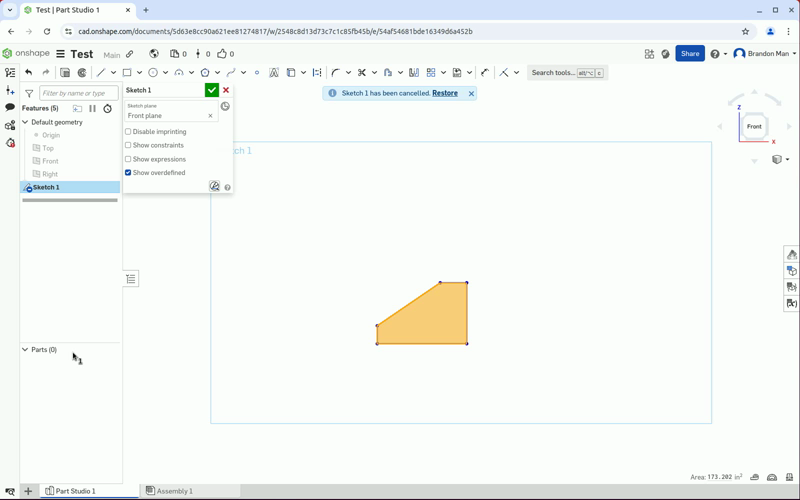
key(shift+e)
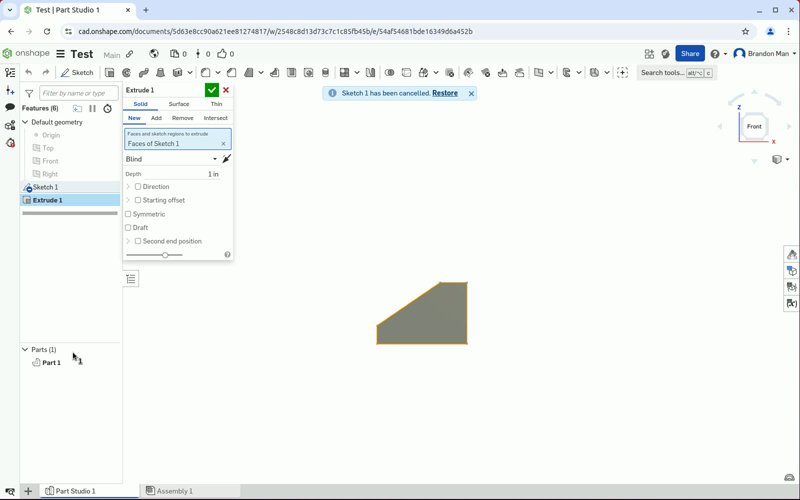
mouse_move(143, 106)
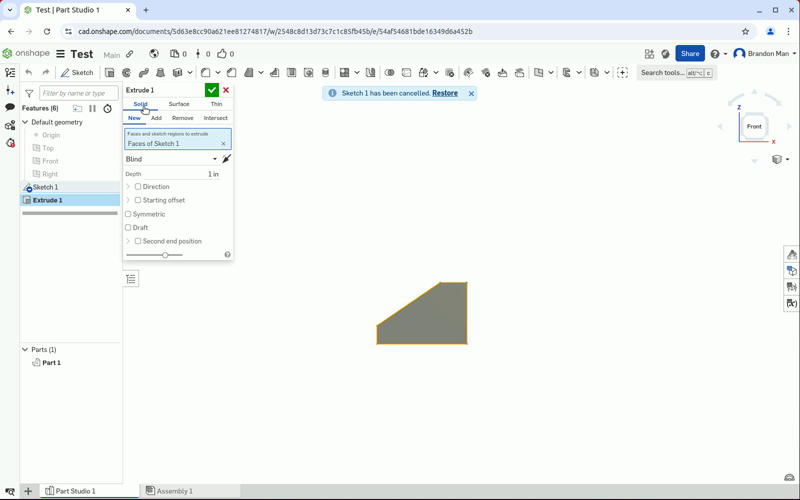
click(143, 106)
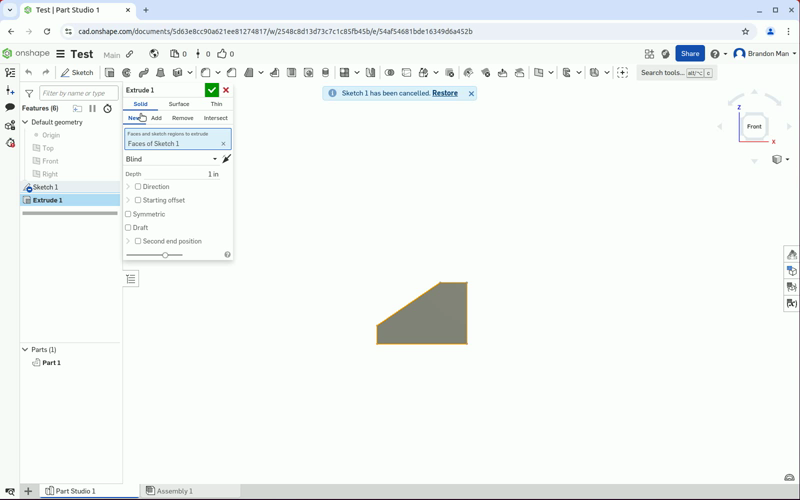
mouse_move(137, 120)
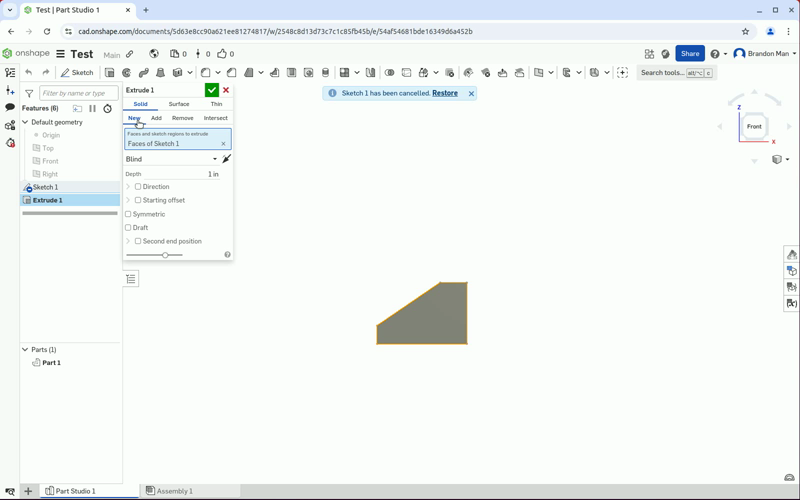
click(137, 120)
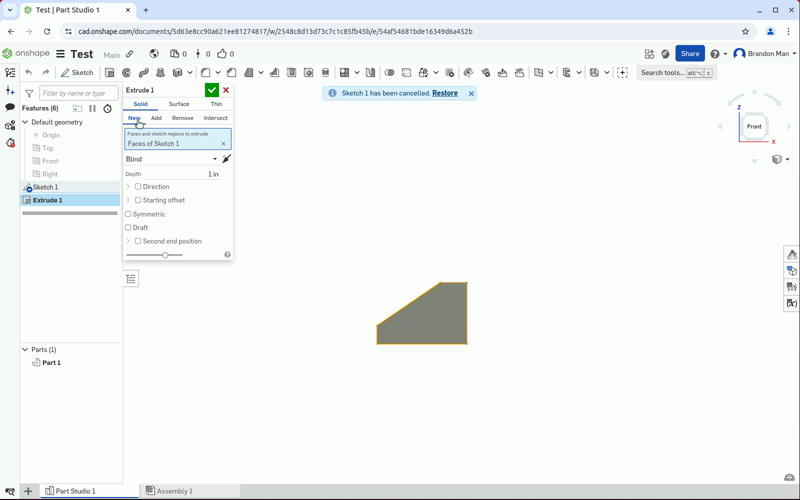
key(tab, 4)
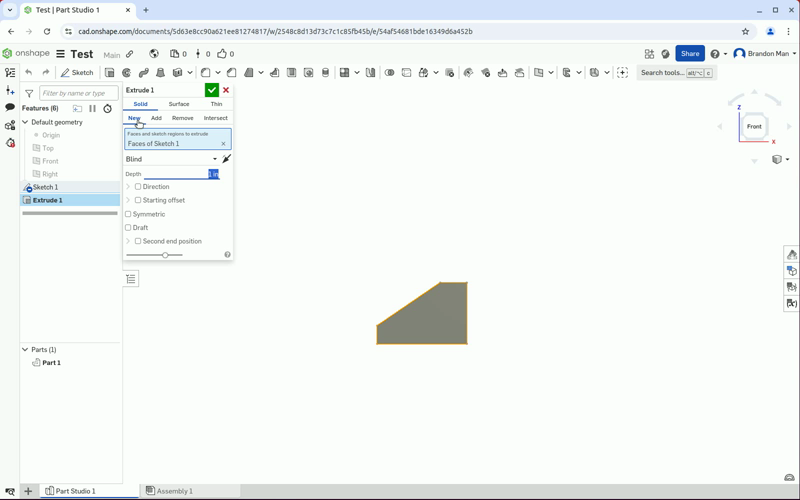
text(5.296)
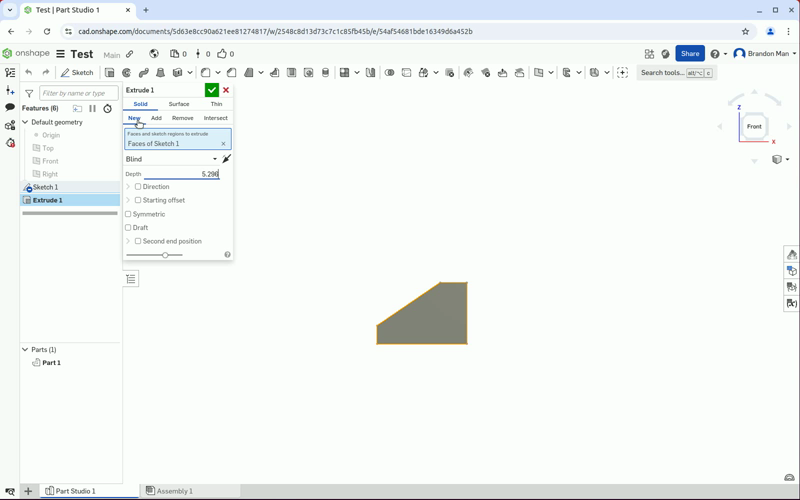
key(enter)
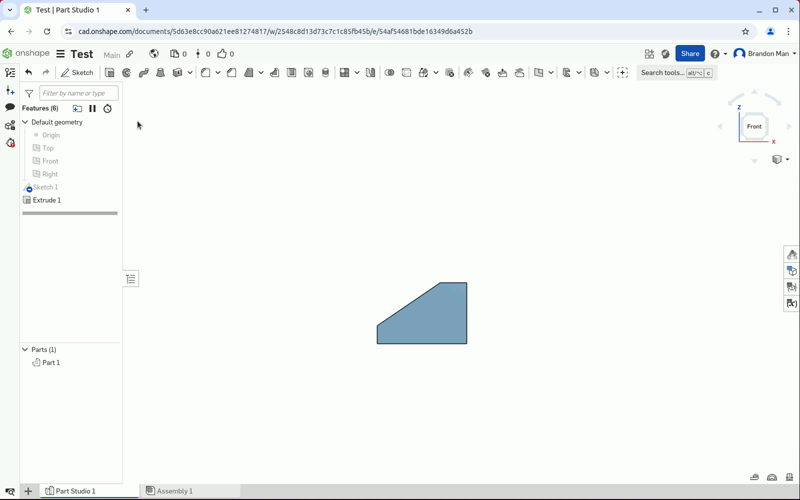
key(shift+h)
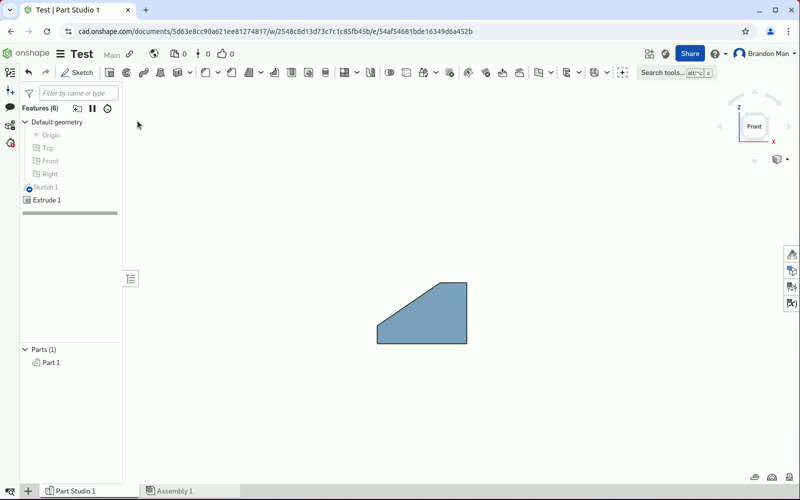
key(shift+h)
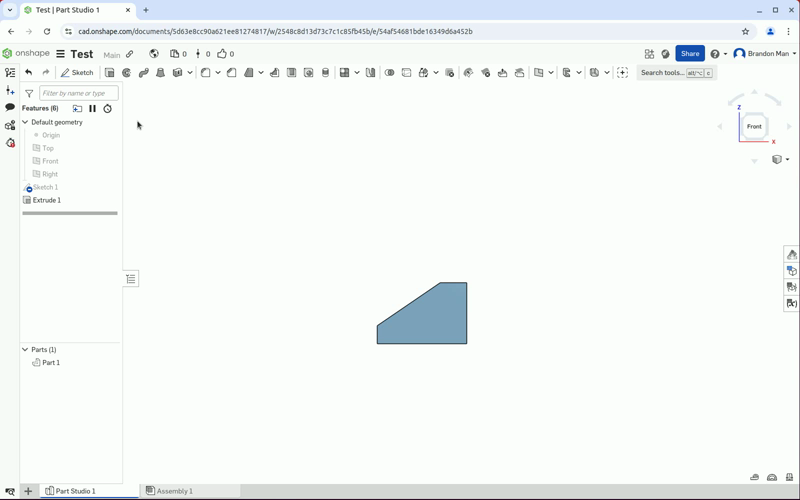
mouse_move(73, 189)
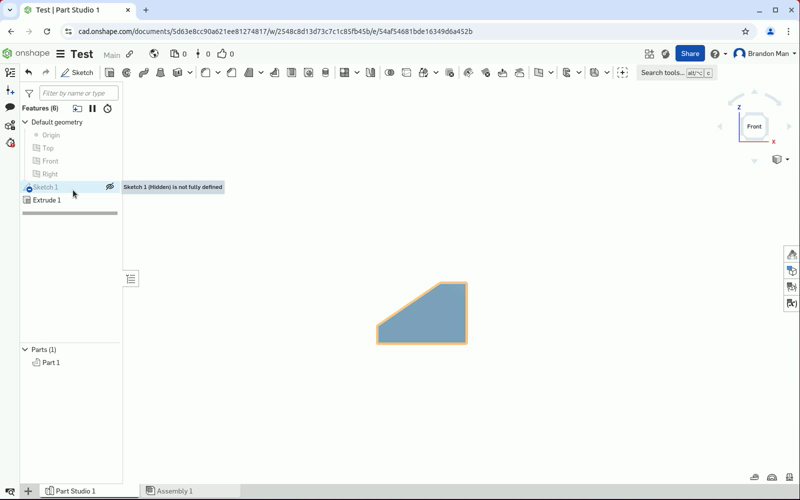
click(73, 189)
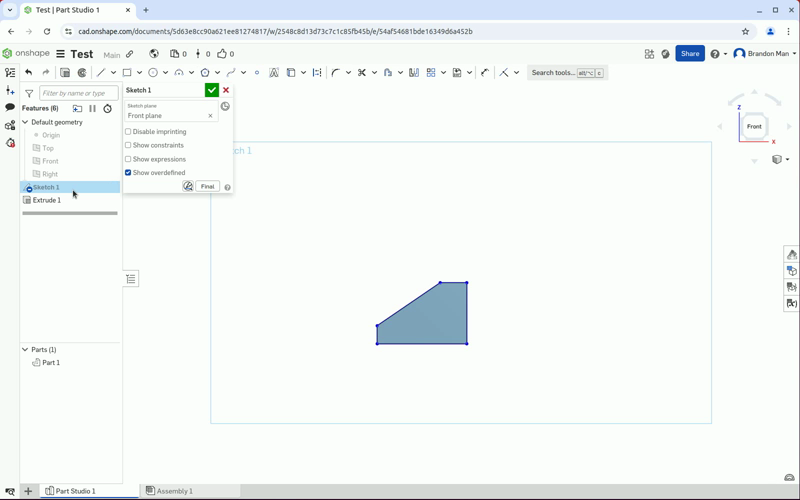
mouse_move(229, 92)
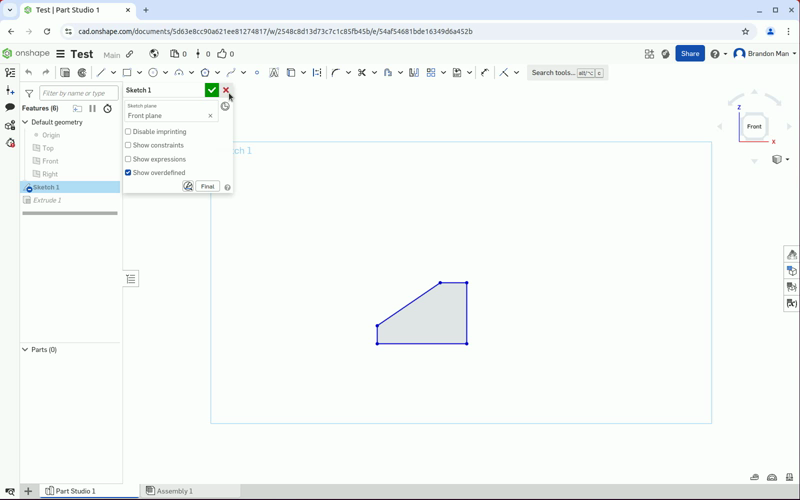
click(229, 92)
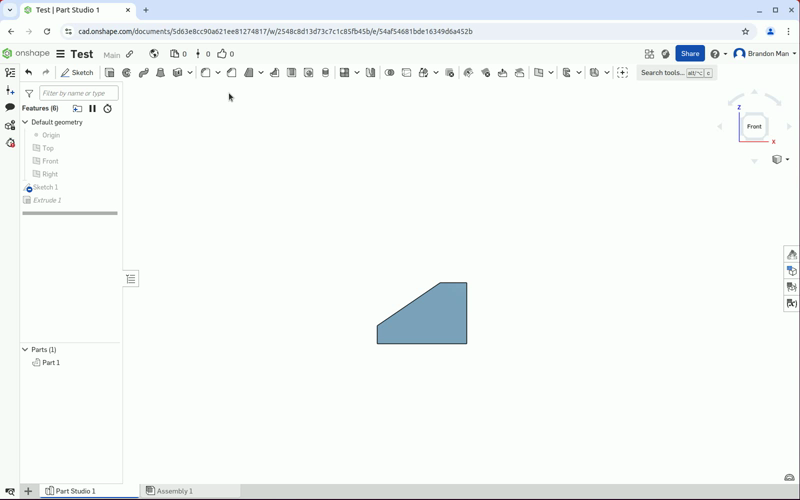
mouse_move(73, 352)
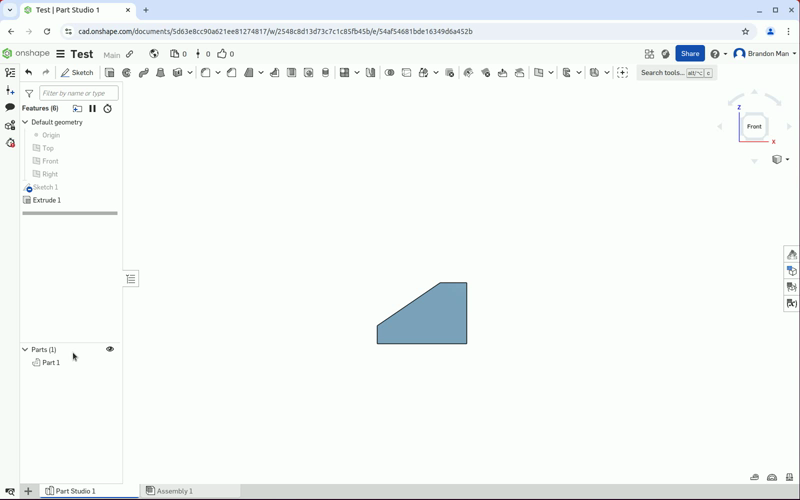
key(y)
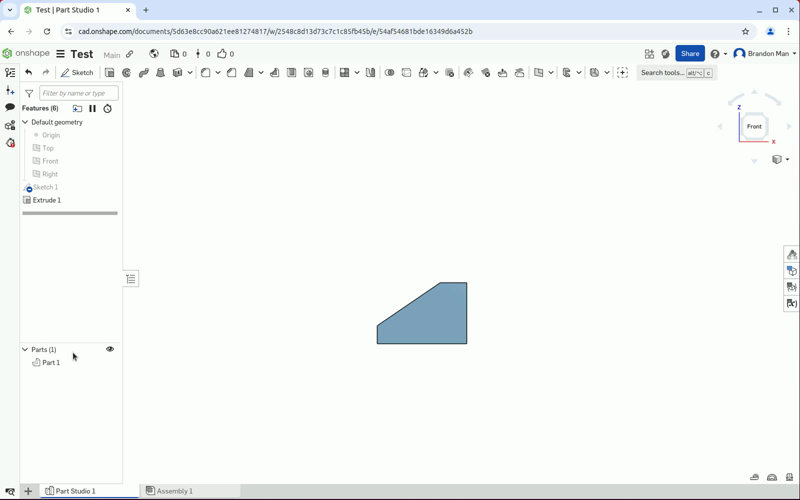
key(shift+p)
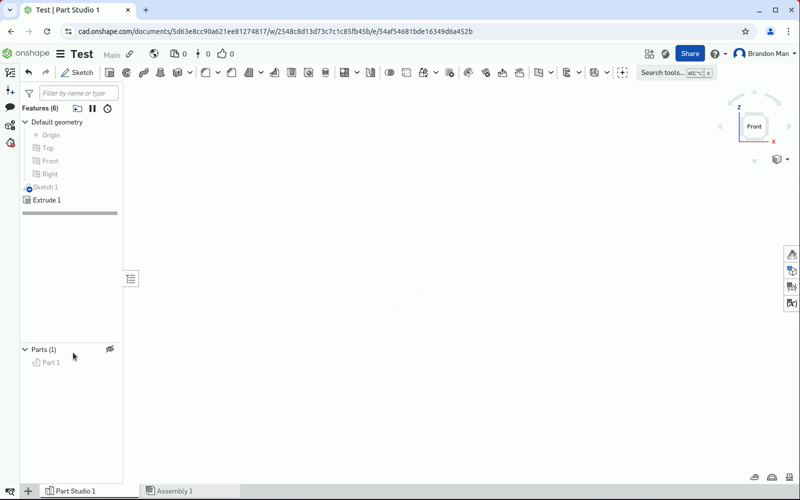
key(space)
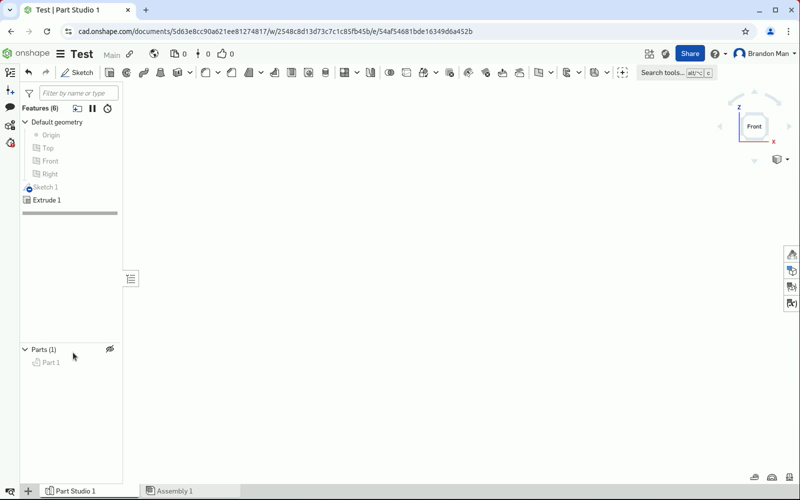
key_down(shift)
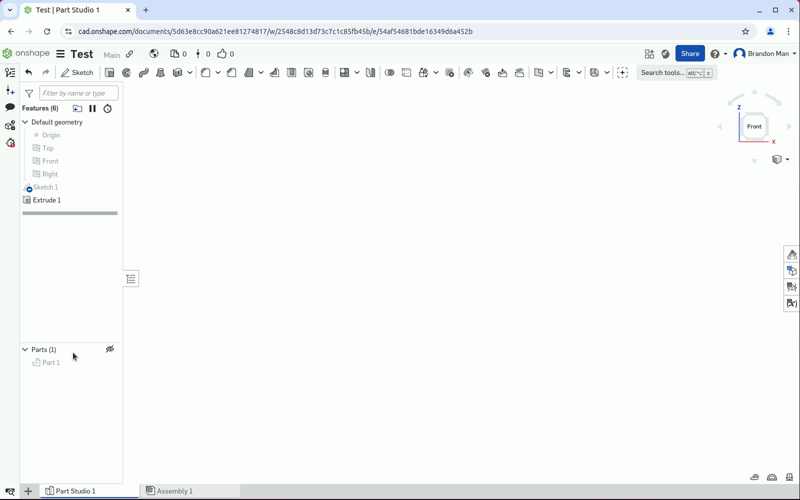
key(left)
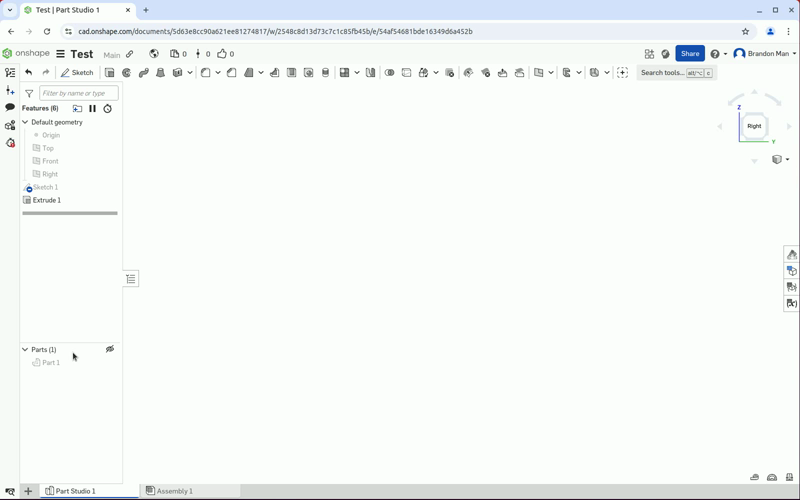
key_up(shift)
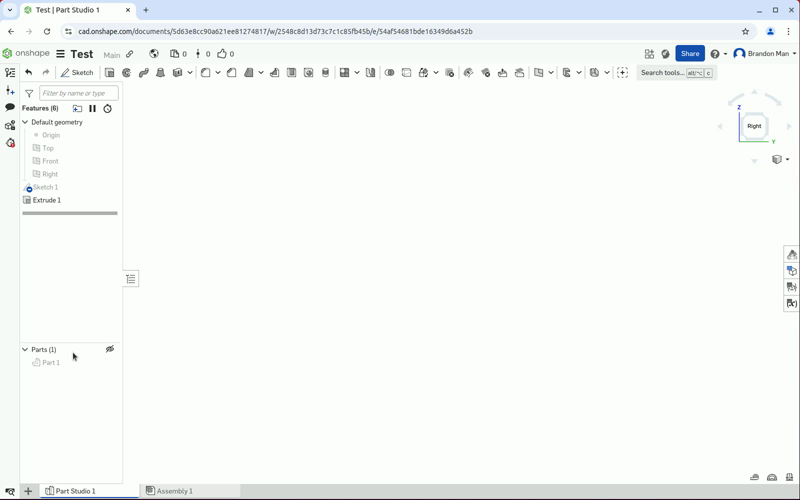
mouse_move(73, 352)
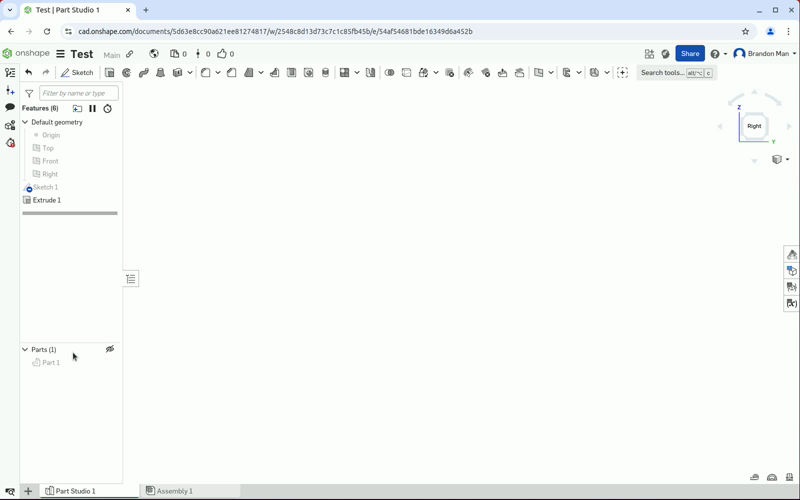
key(shift+y)
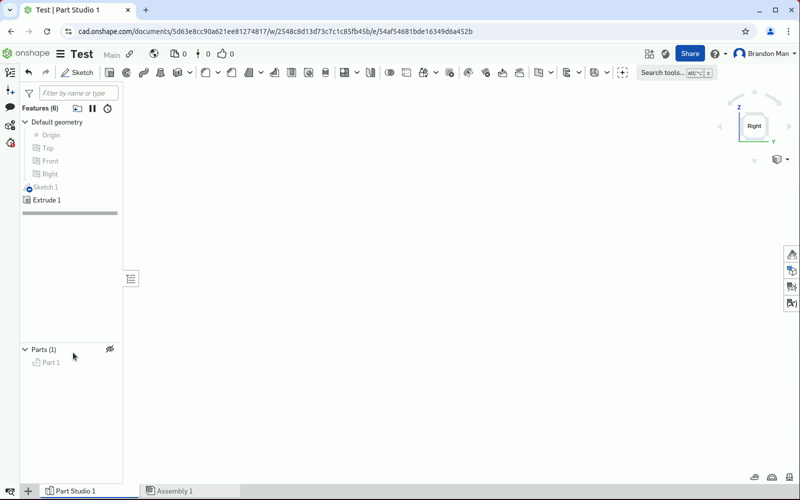
key(shift+s)
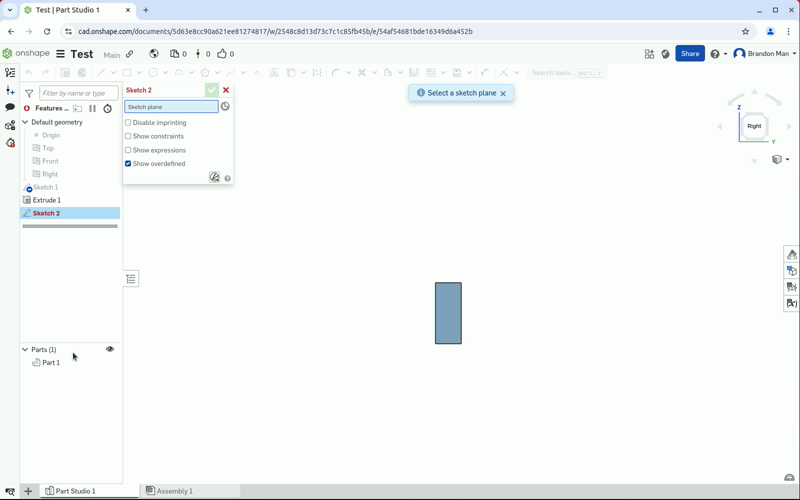
mouse_move(73, 176)
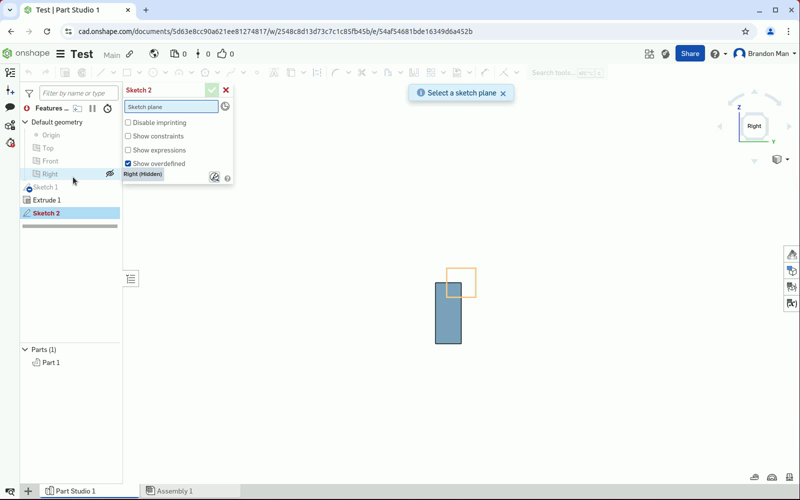
click(73, 176)
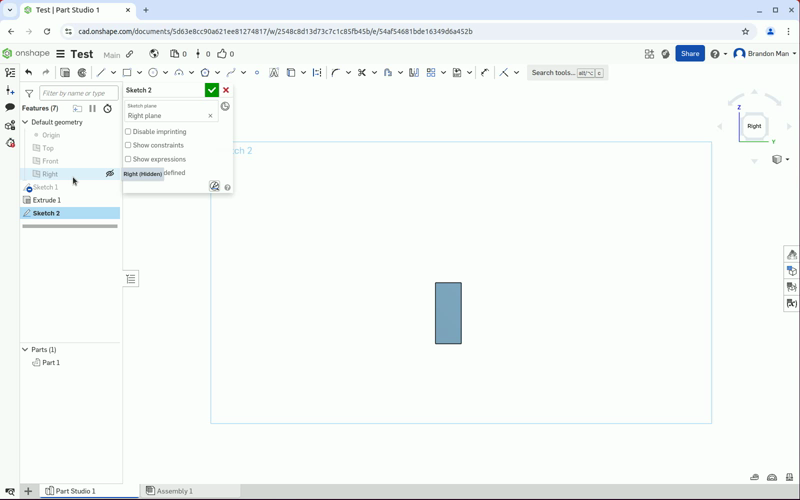
mouse_move(73, 352)
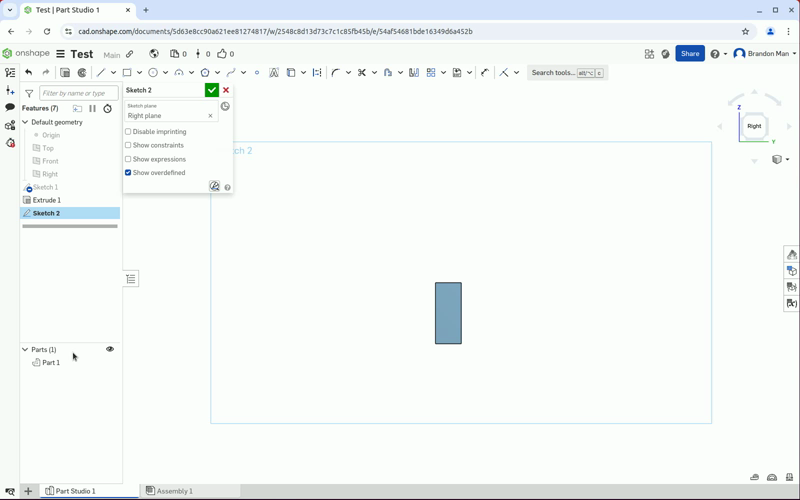
key(y)
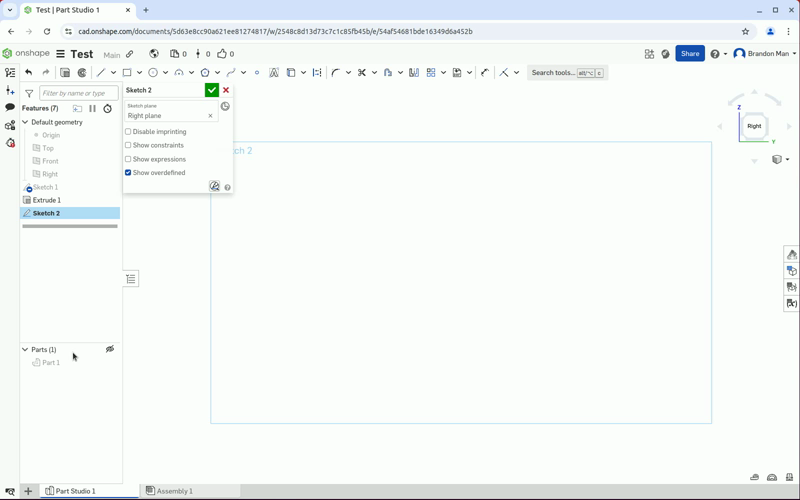
key(l)
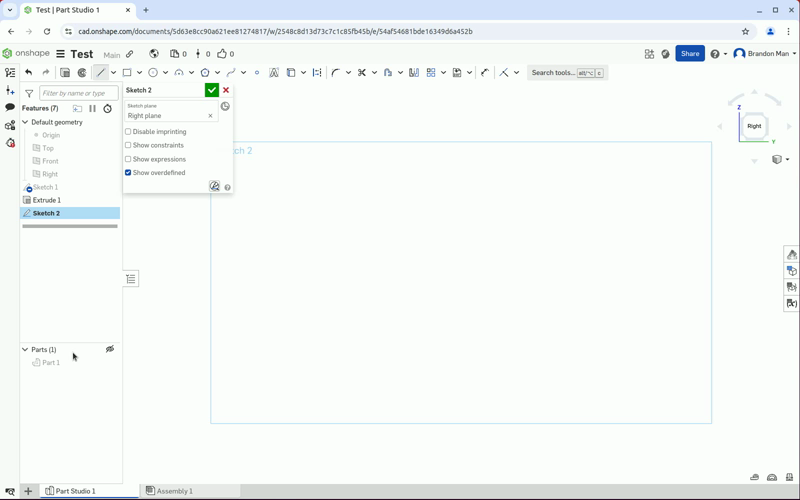
key_down(shift)
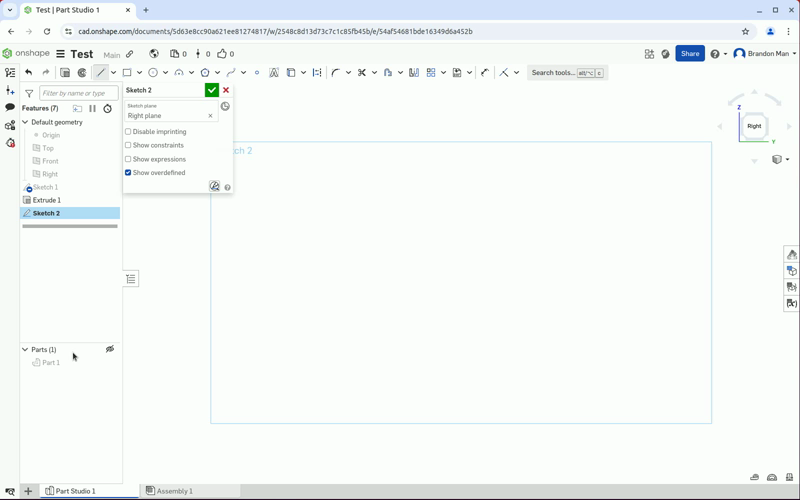
mouse_move(460, 342)
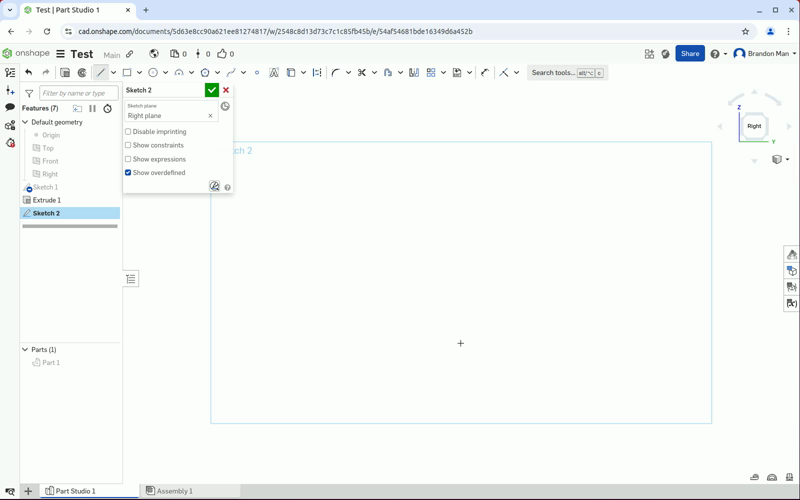
click(460, 342)
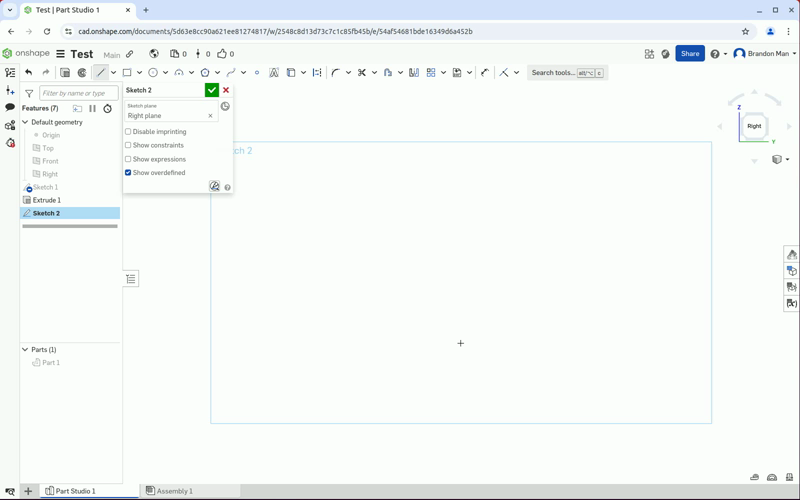
key_up(shift)
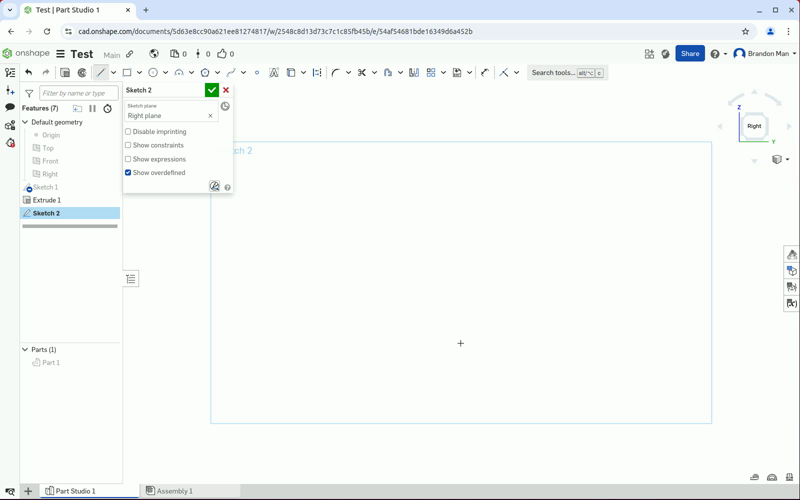
key_down(shift)
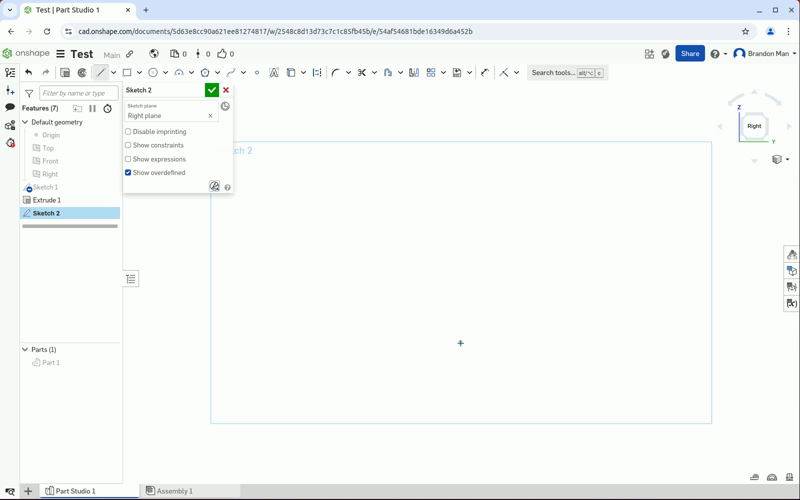
mouse_move(547, 342)
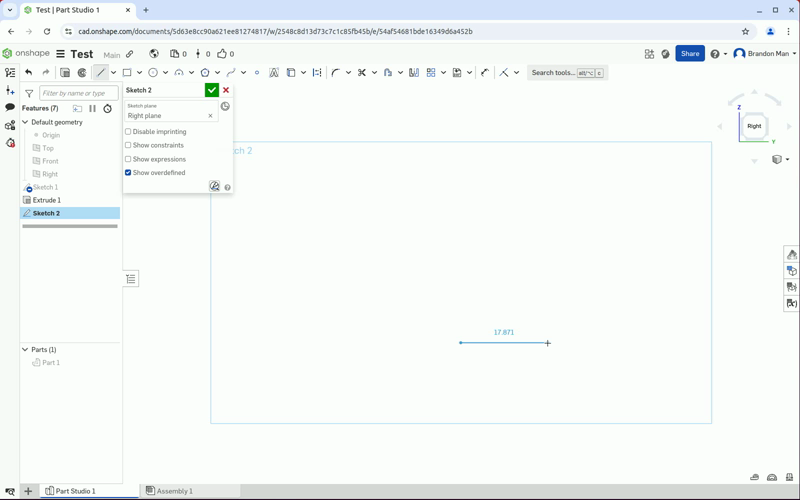
click(547, 342)
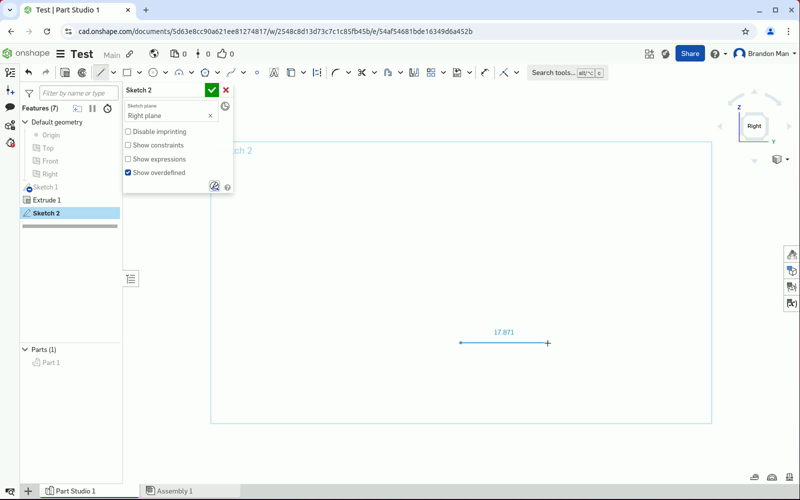
key_up(shift)
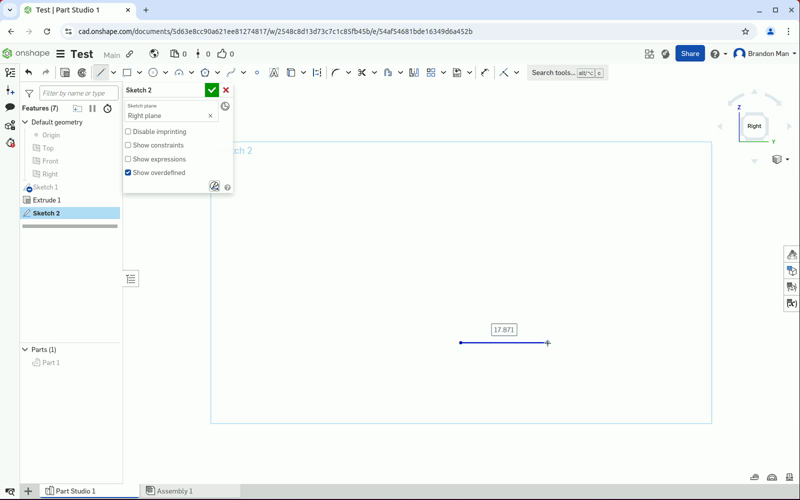
key_down(shift)
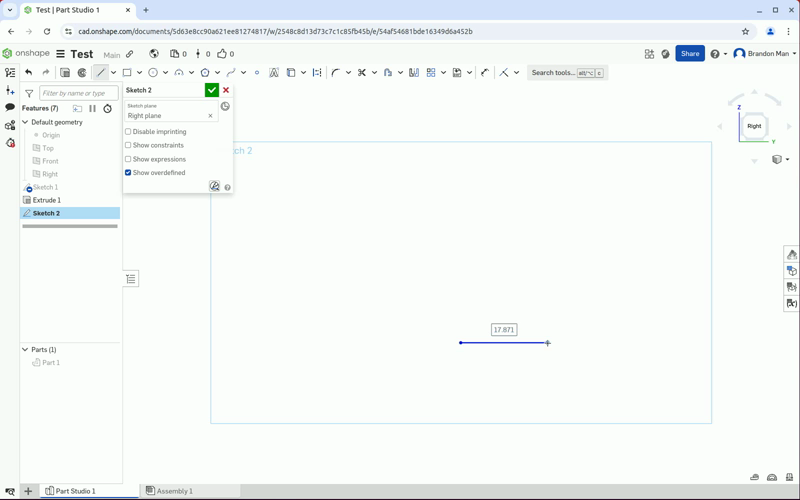
mouse_move(577, 342)
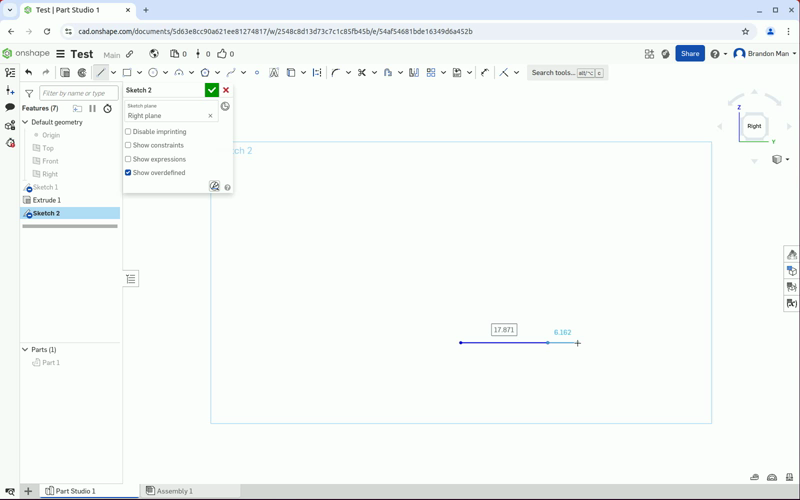
mouse_move(547, 317)
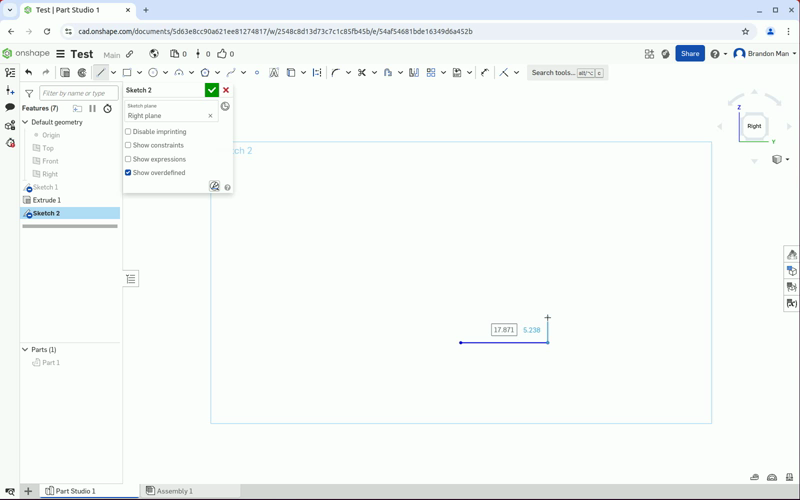
click(547, 317)
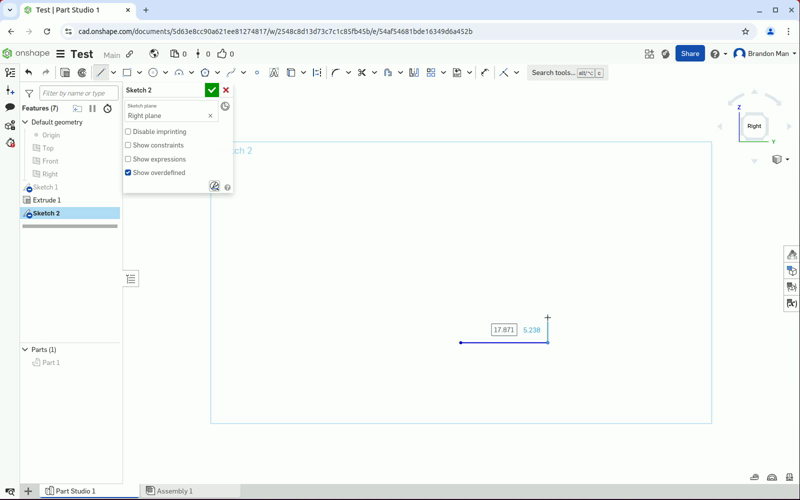
key_up(shift)
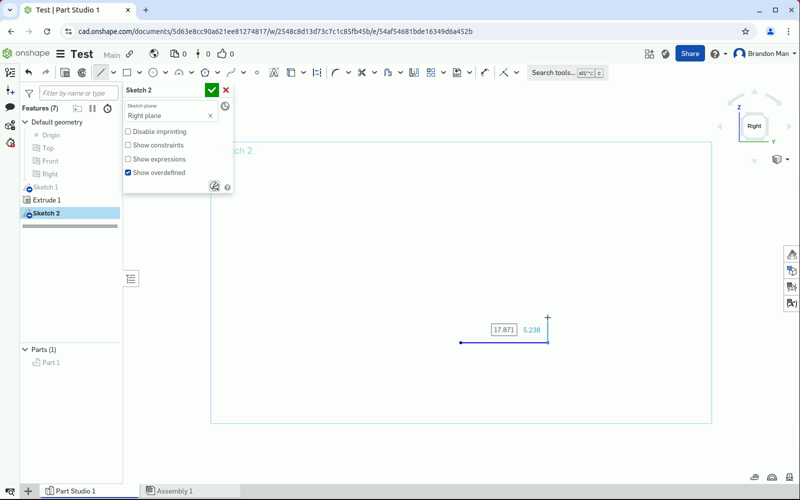
key_down(shift)
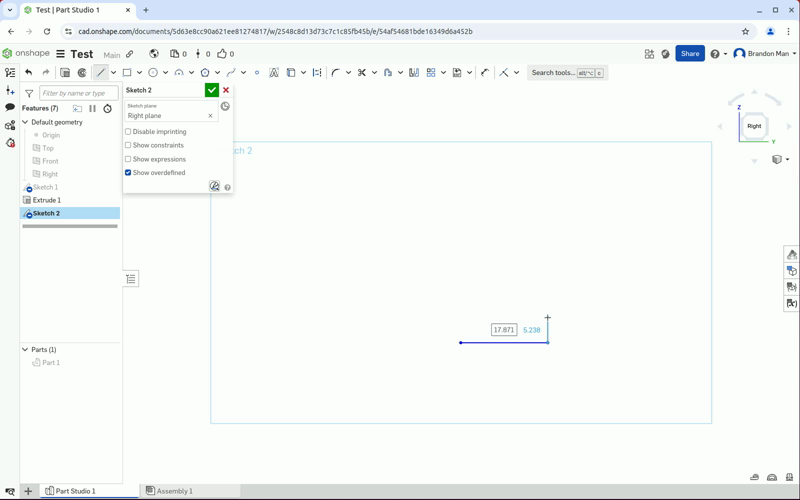
mouse_move(460, 317)
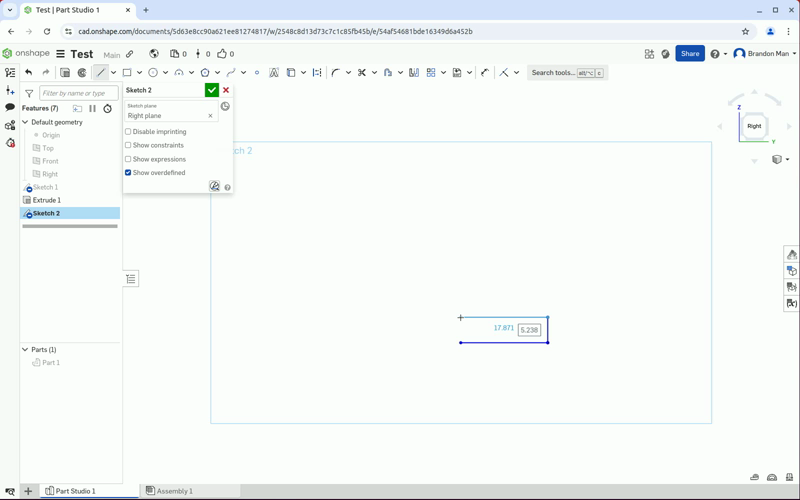
click(460, 317)
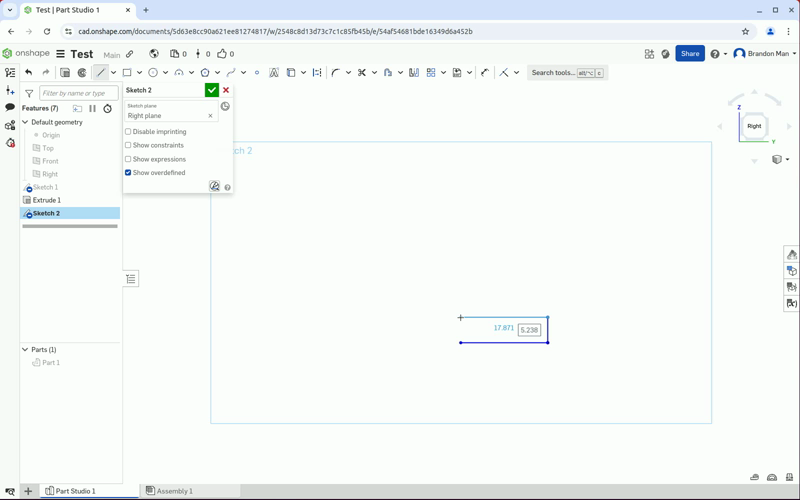
key_up(shift)
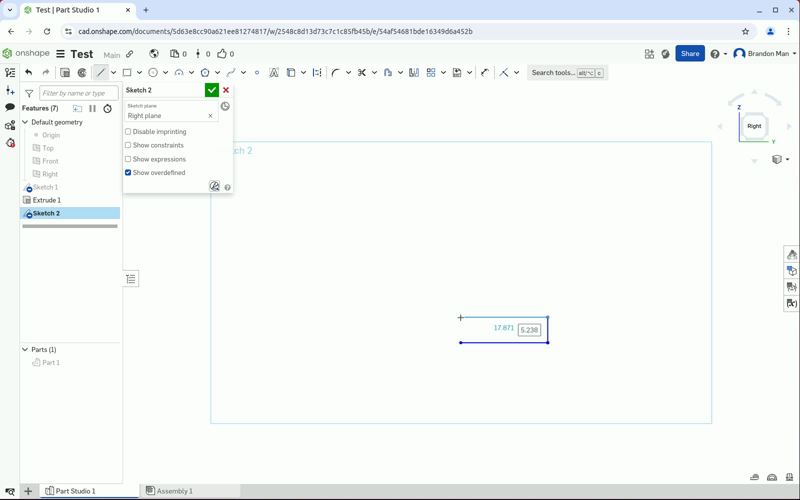
mouse_move(490, 317)
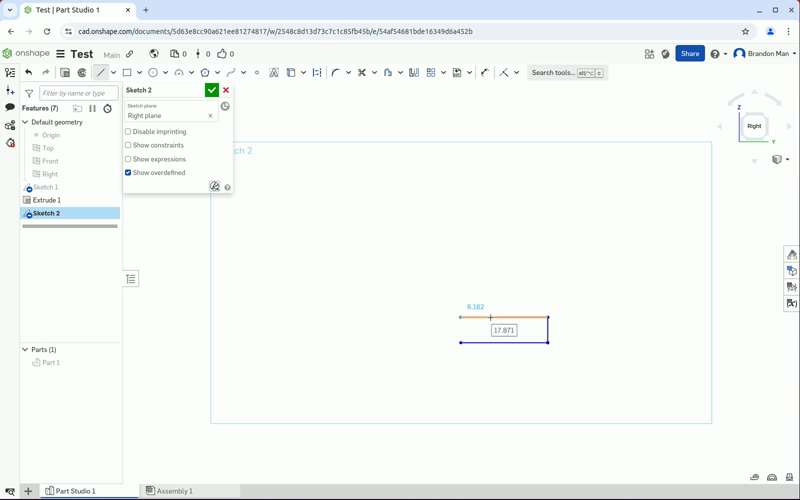
key_down(shift)
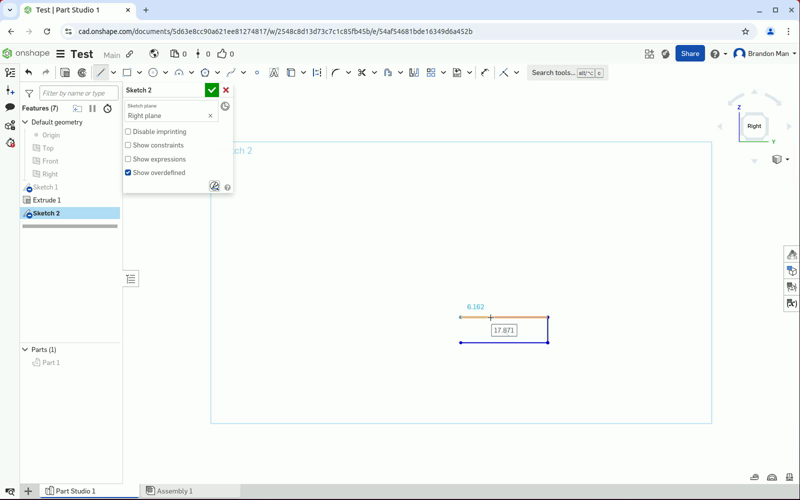
mouse_move(460, 342)
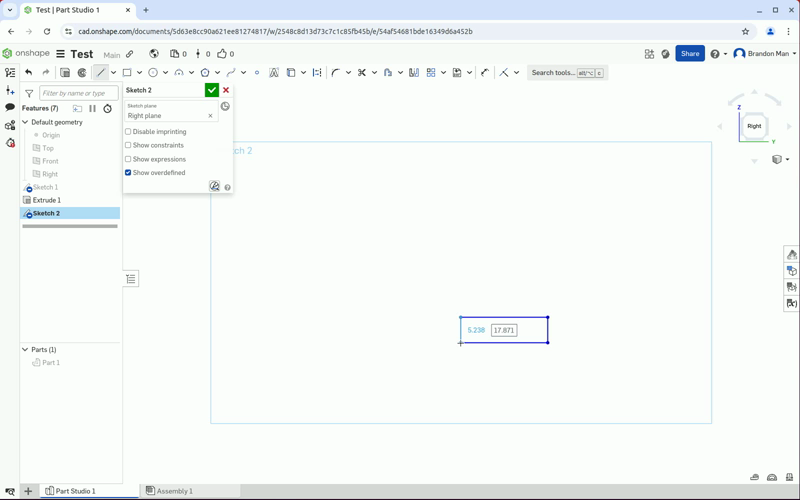
key_up(shift)
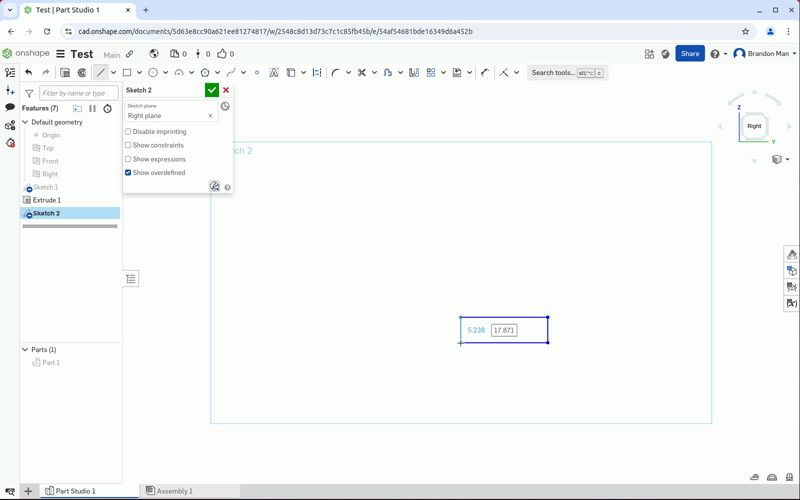
click(460, 342)
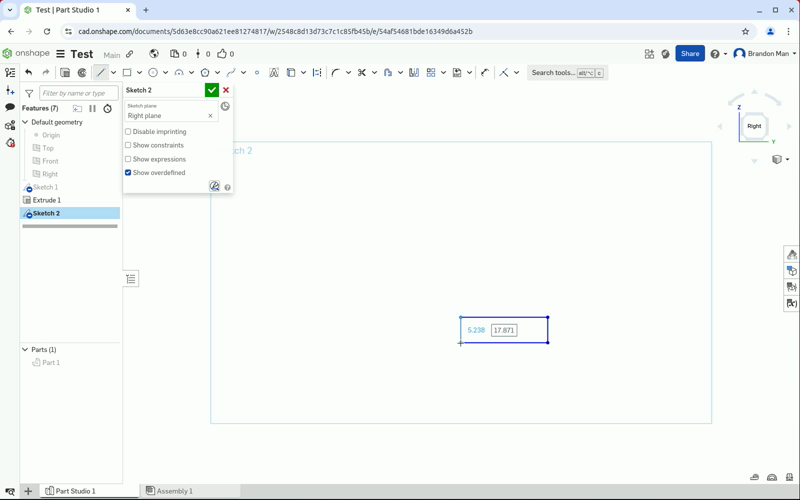
key(esc)
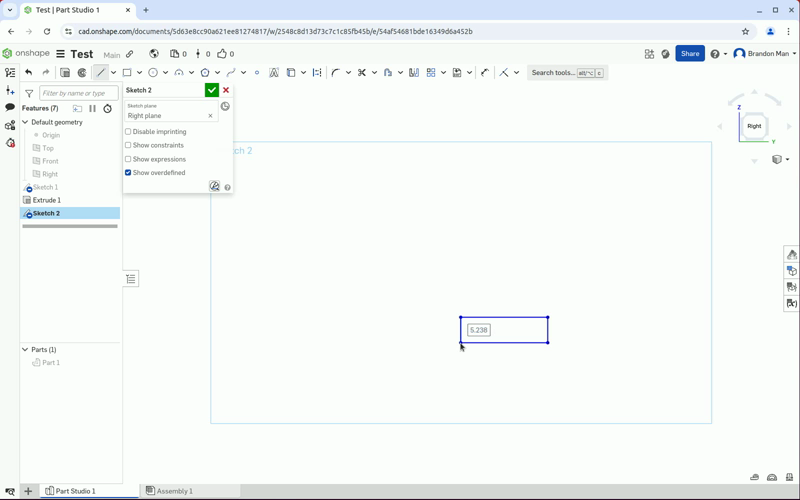
mouse_move(533, 339)
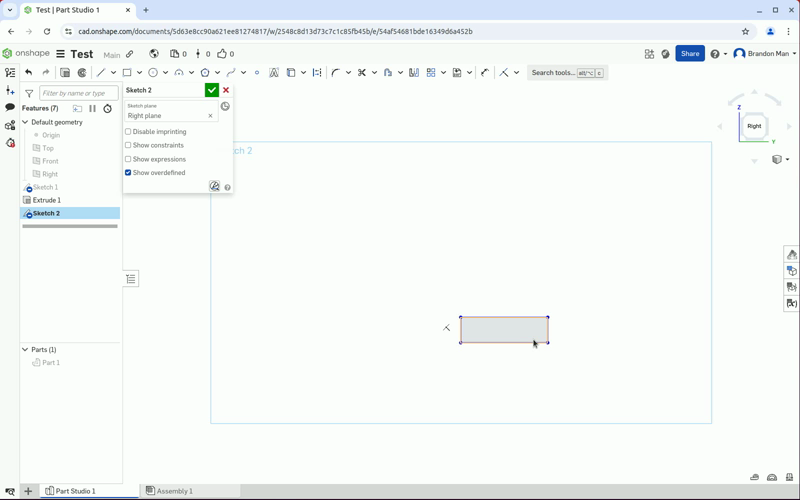
click(533, 339)
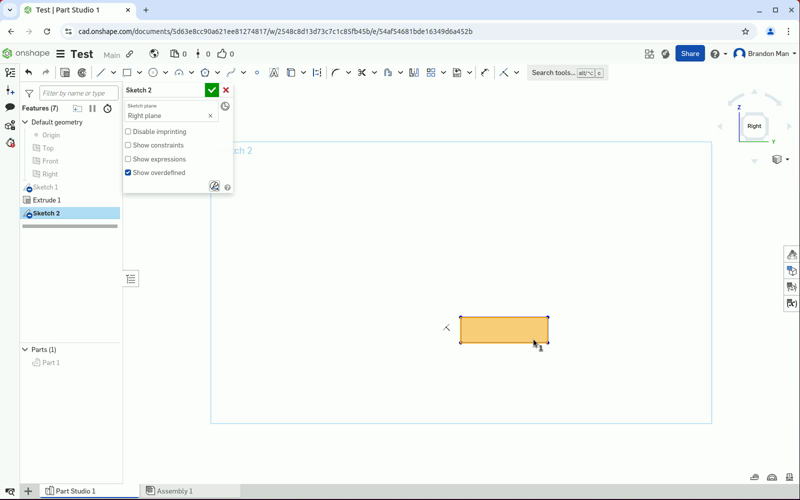
mouse_move(73, 352)
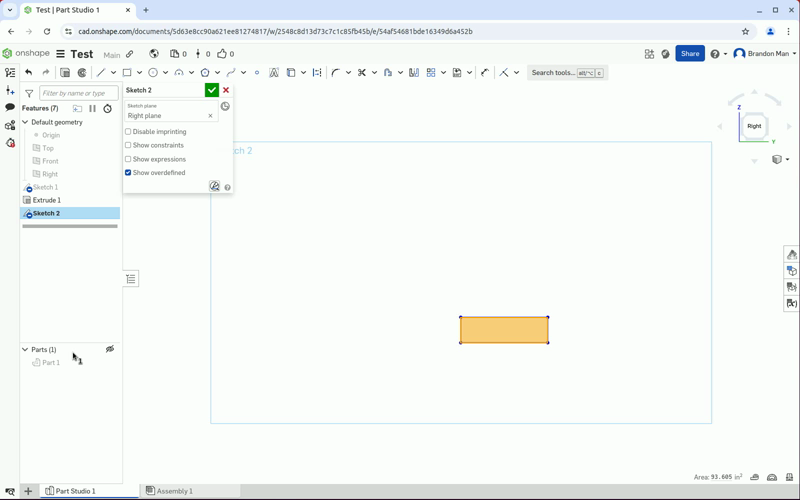
key(shift+y)
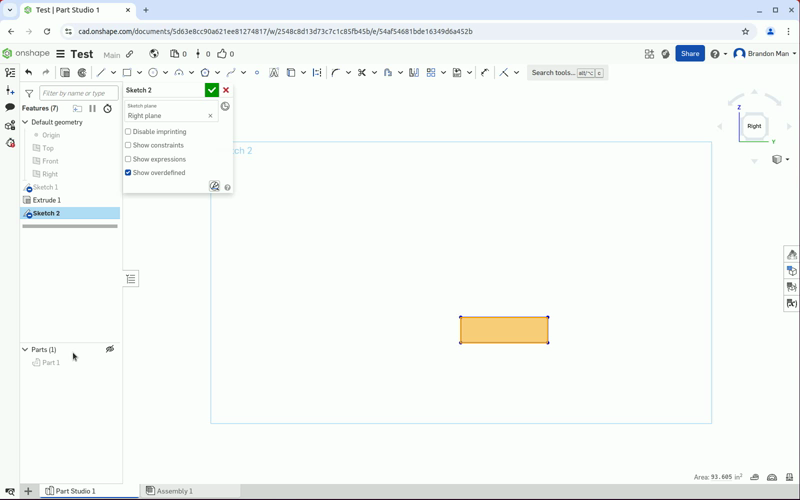
key(shift+e)
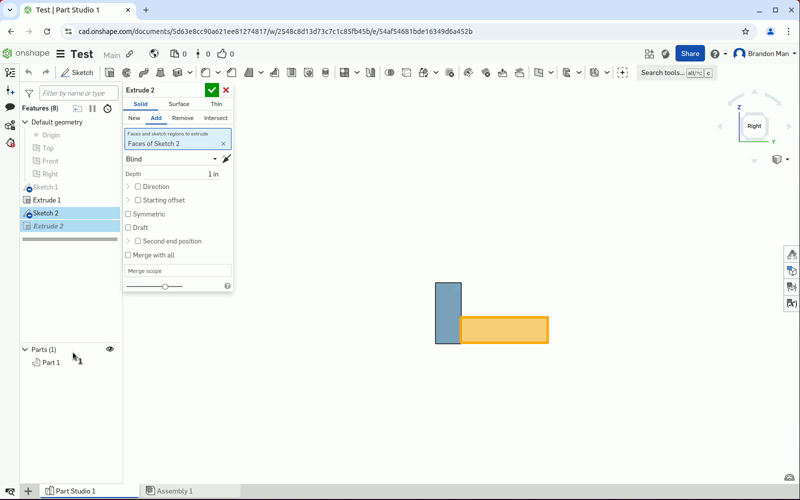
mouse_move(143, 106)
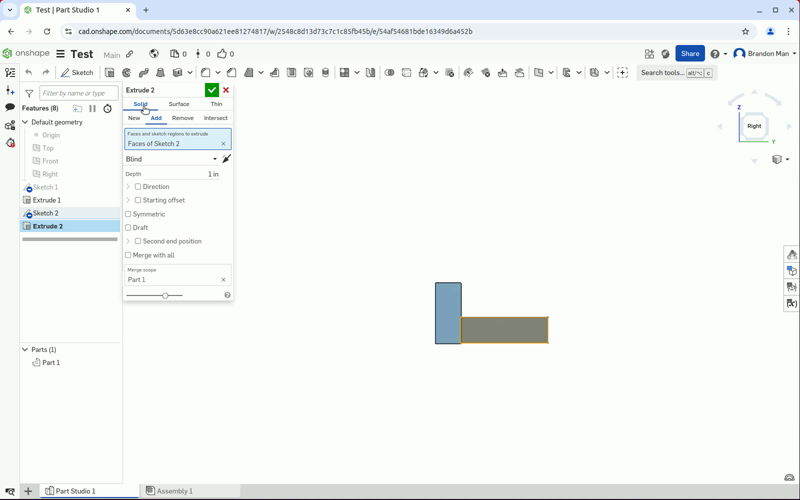
click(143, 106)
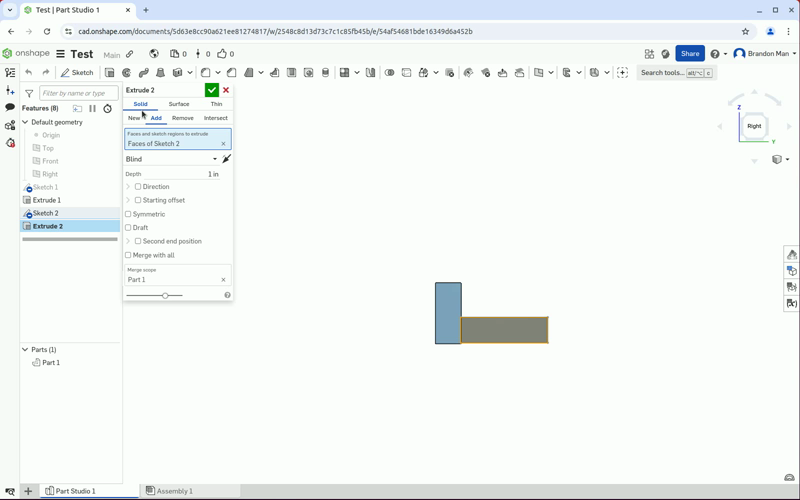
mouse_move(137, 120)
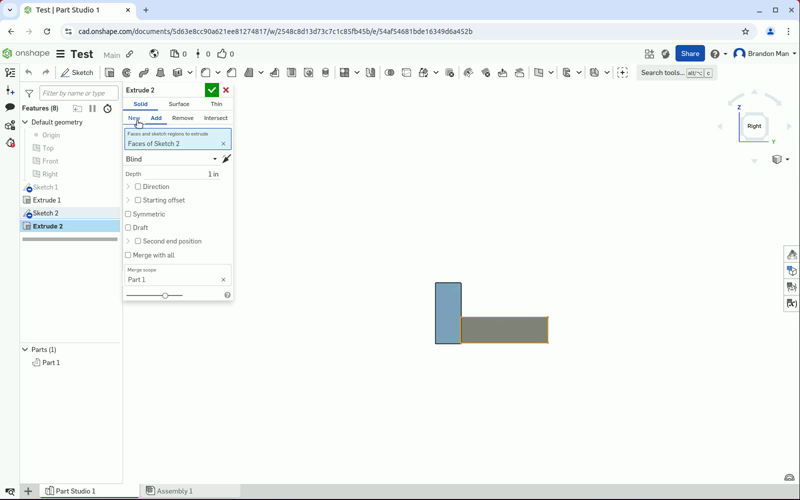
click(137, 120)
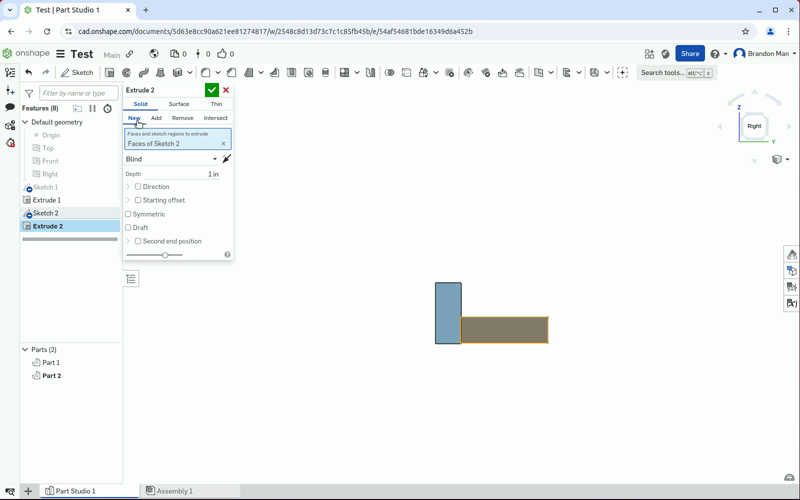
key(tab, 4)
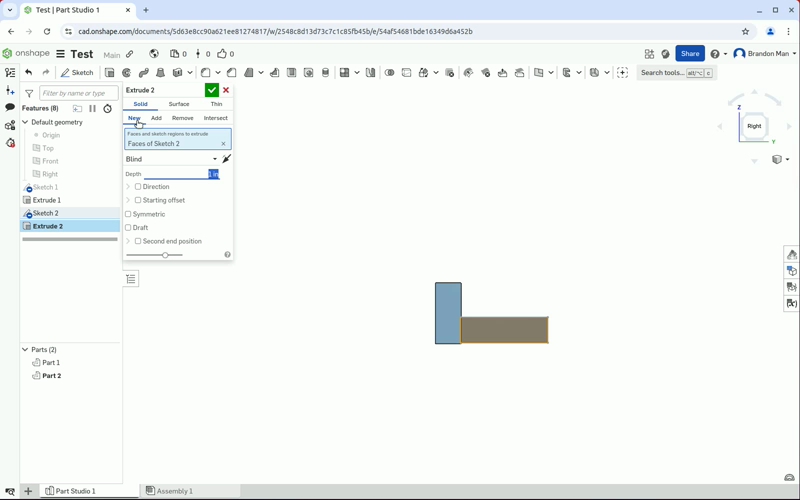
text(-12.517)
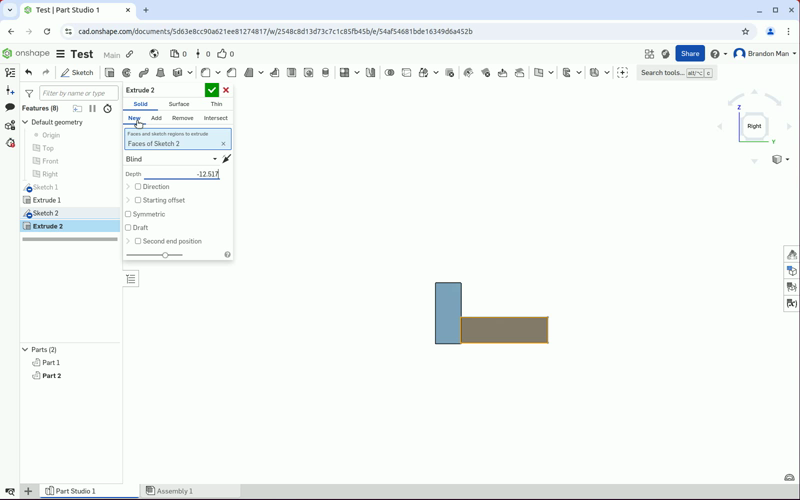
key(enter)
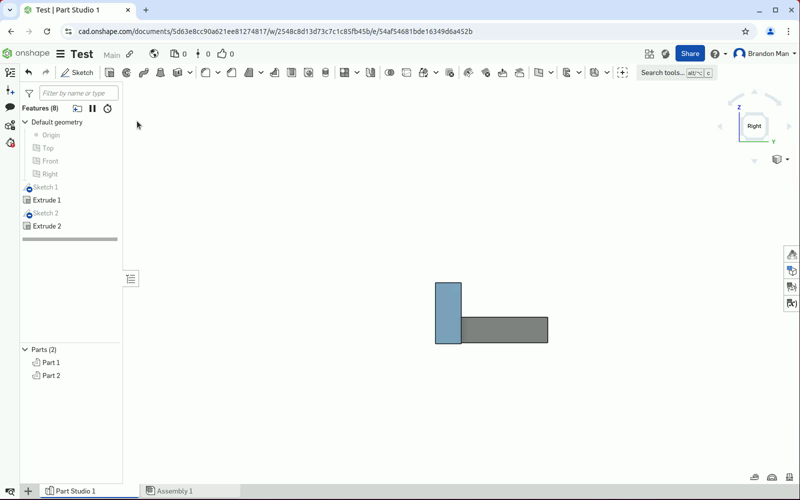
key(shift+h)
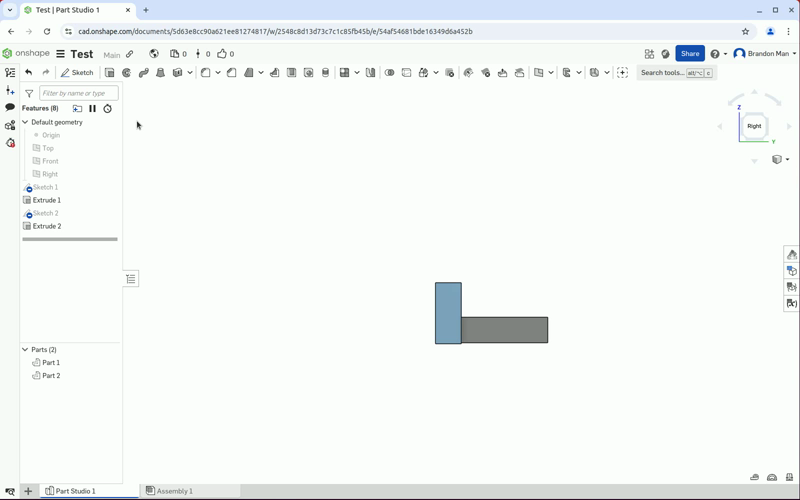
key(shift+h)
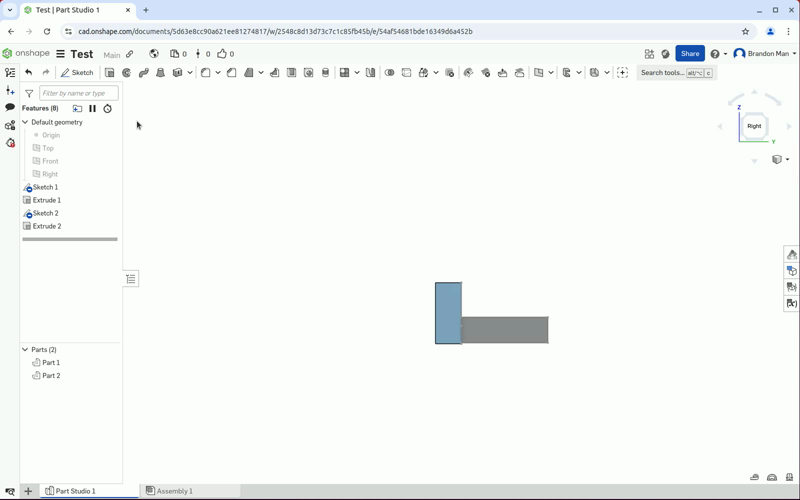
key(shift+7)
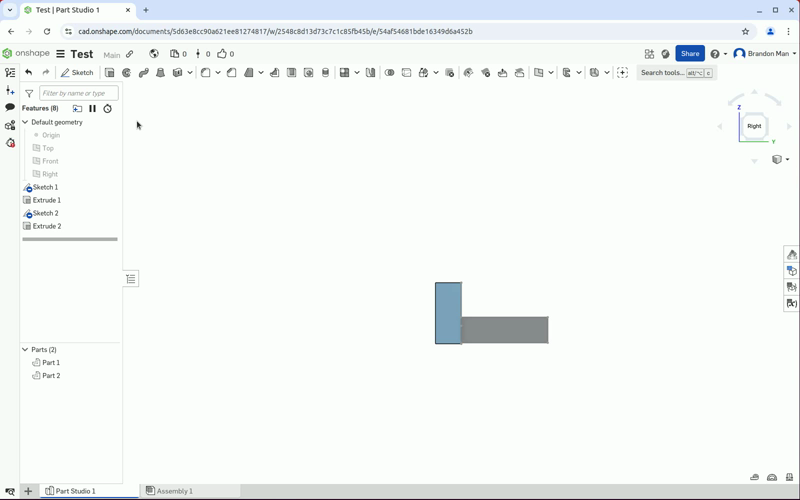
key(right, 2)
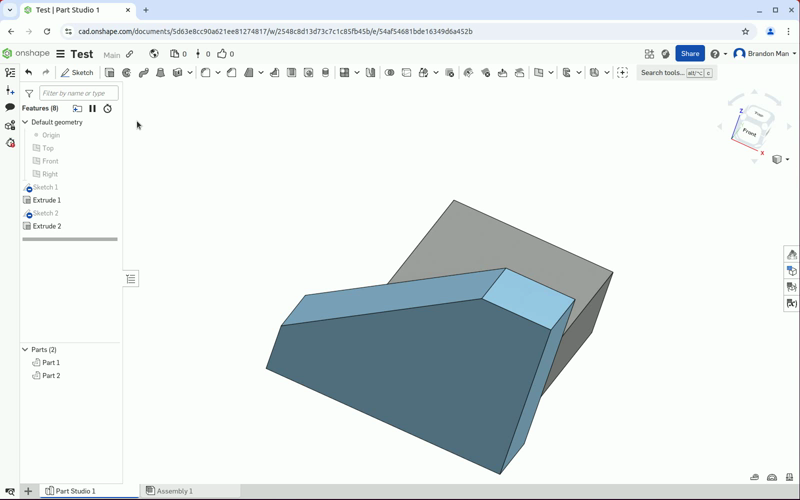
key(down, 2)
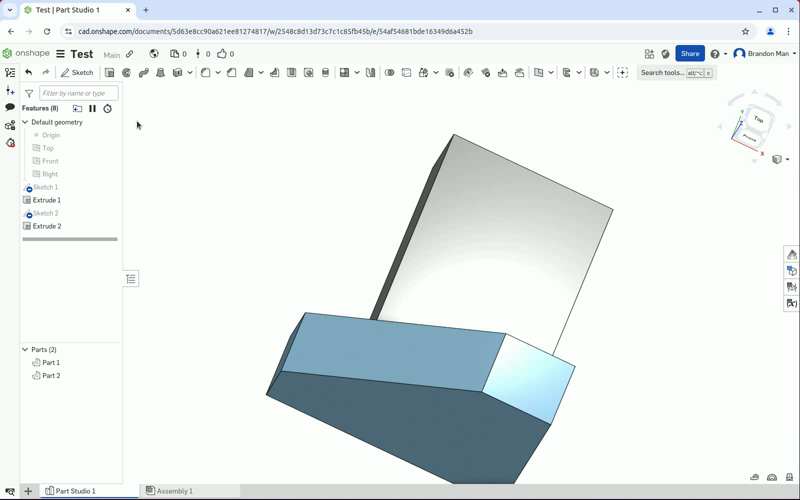
key(up, 2)
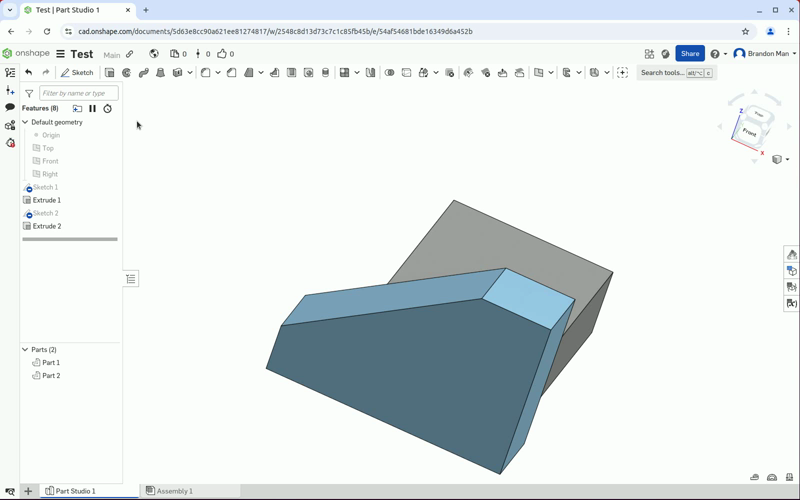
key(left, 2)
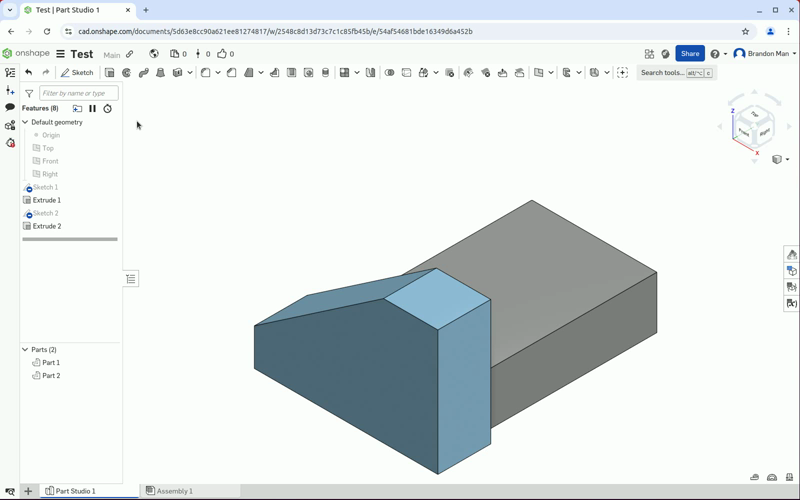
mouse_move(73, 189)
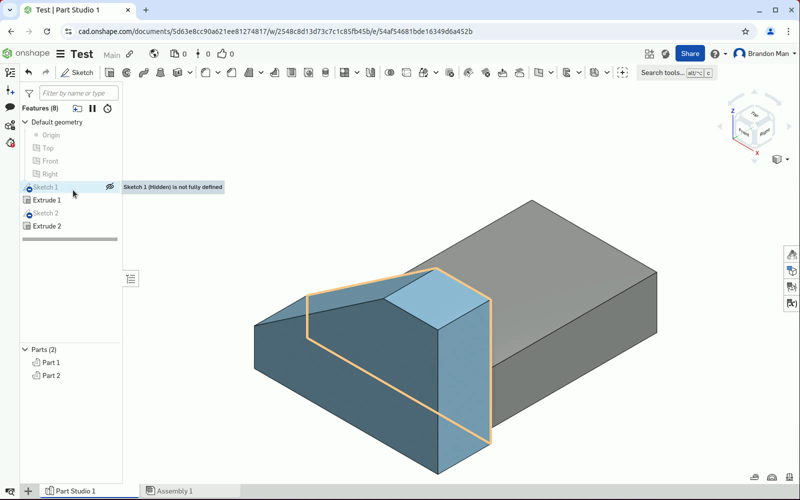
click(73, 189)